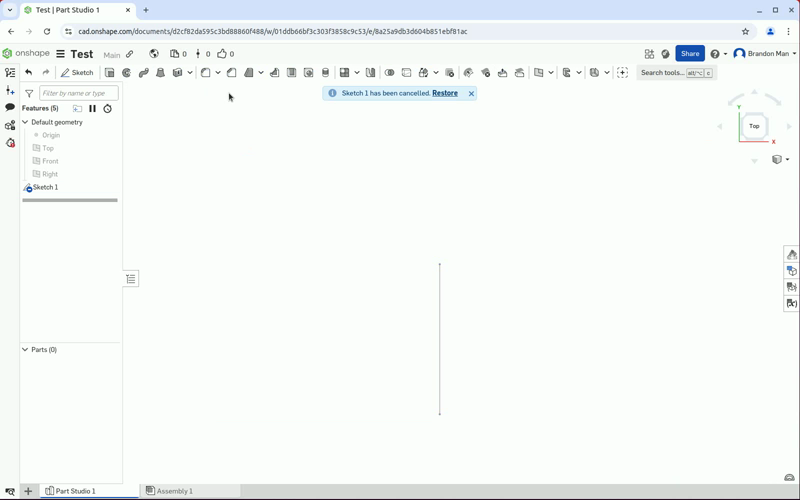
key(shift+h)
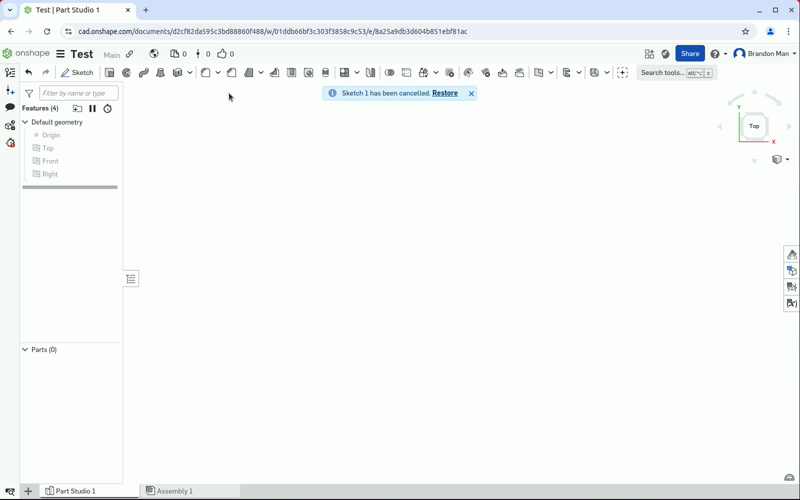
key(shift+s)
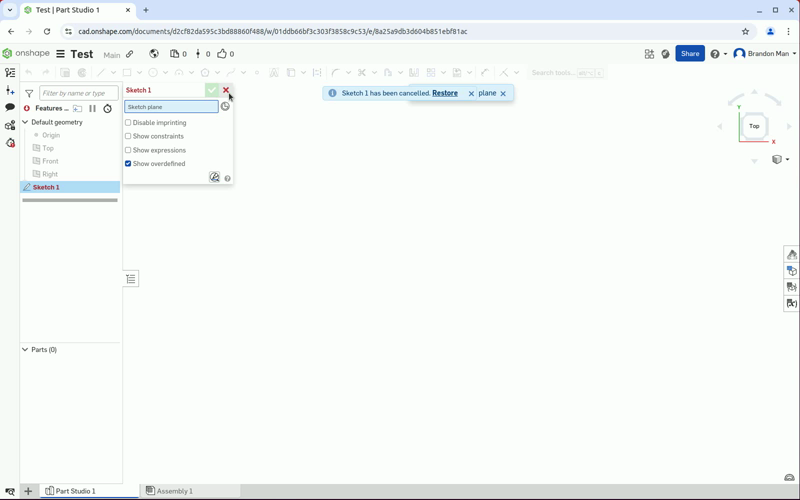
mouse_move(73, 150)
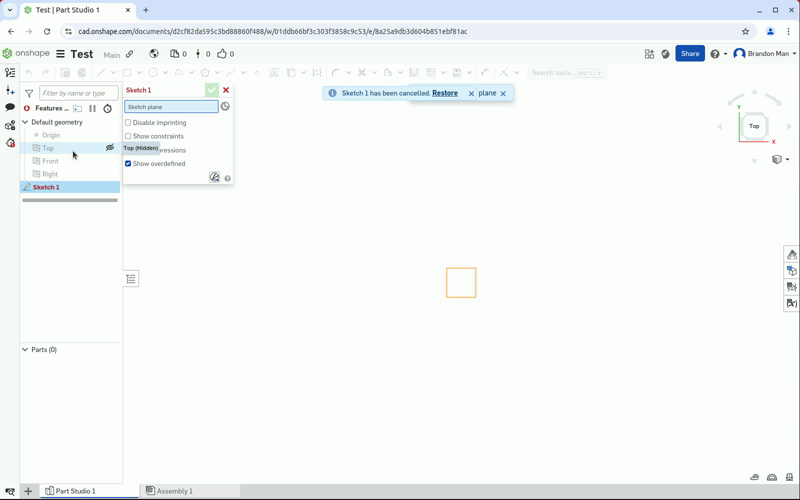
click(73, 150)
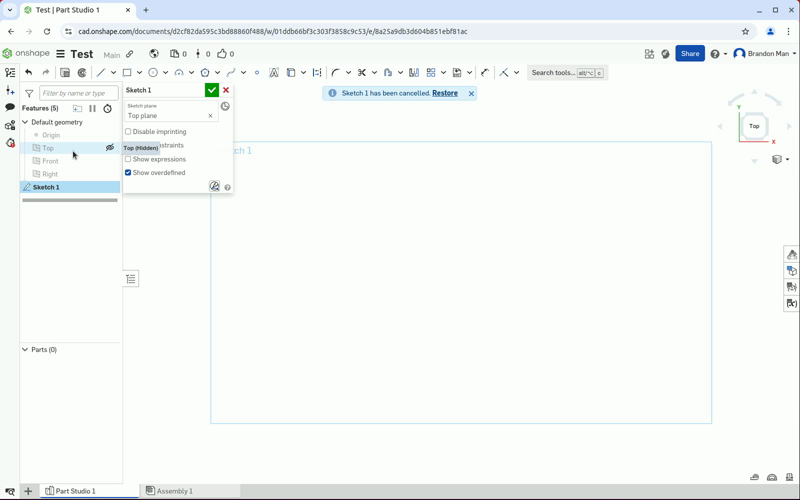
mouse_move(73, 352)
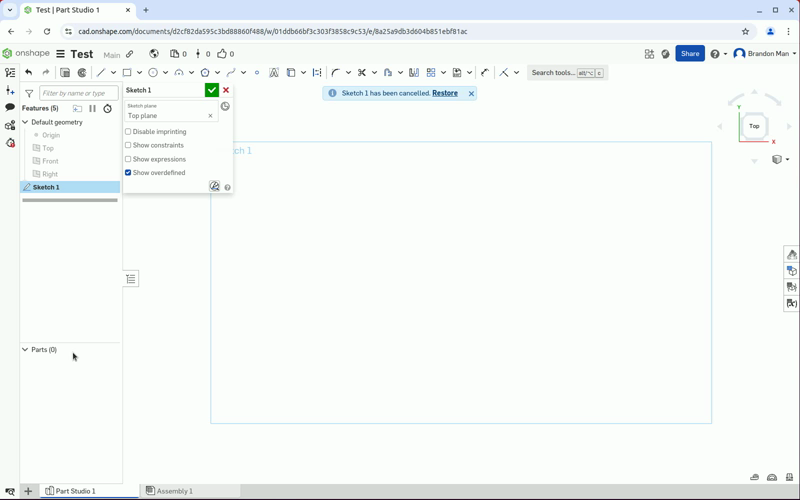
key(y)
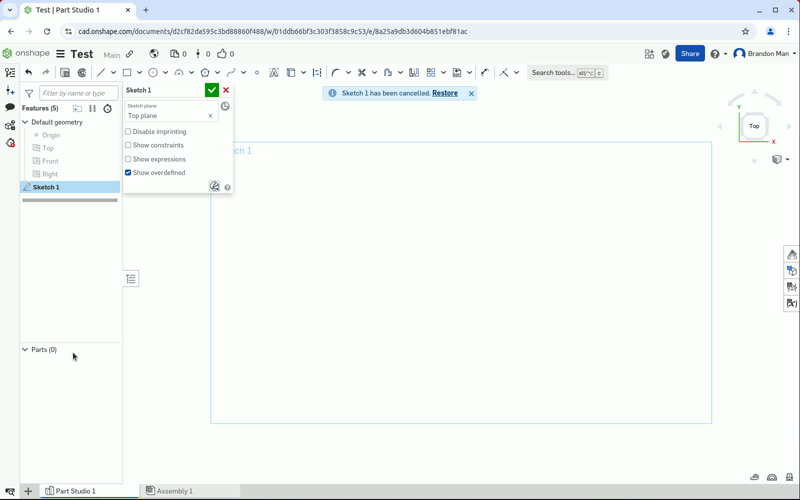
key(c)
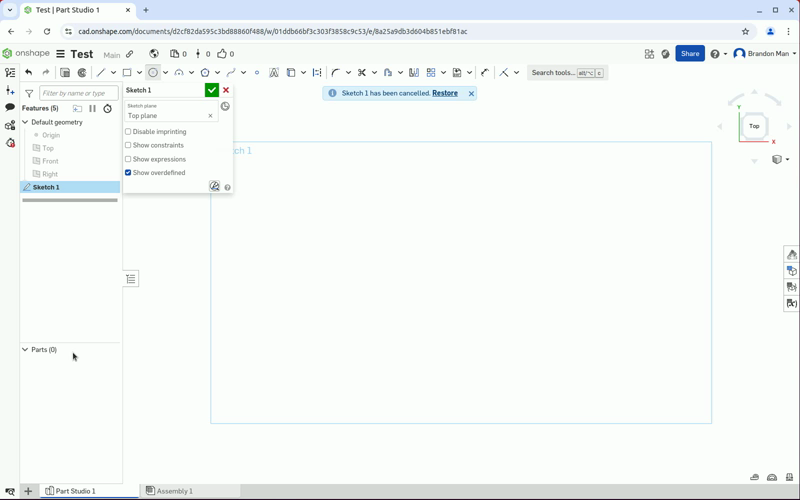
key_down(shift)
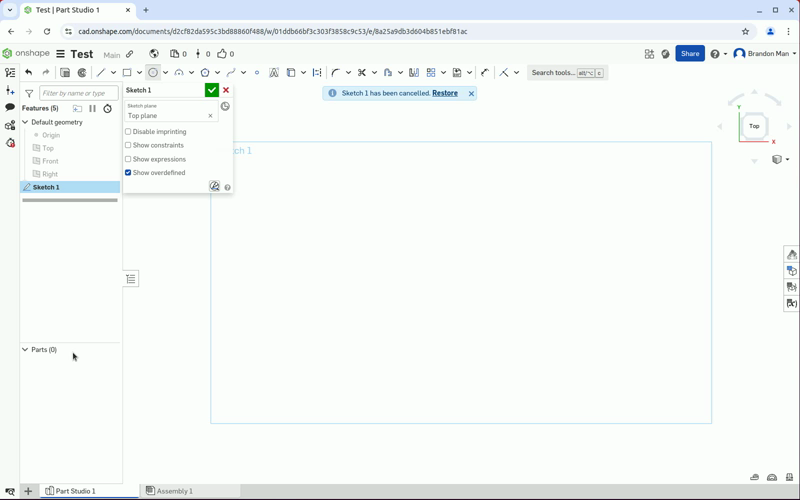
mouse_move(461, 282)
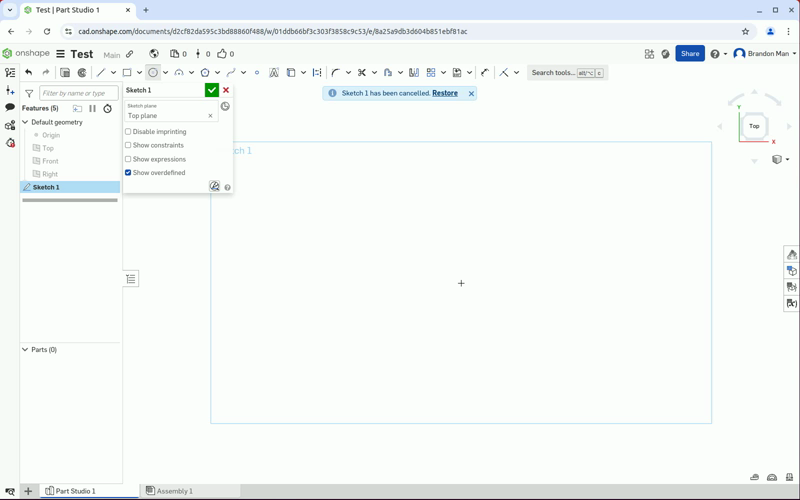
click(461, 282)
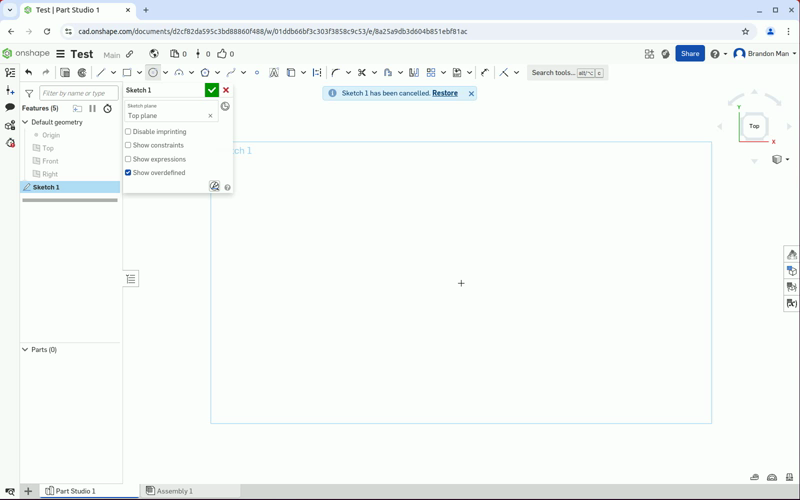
key_up(shift)
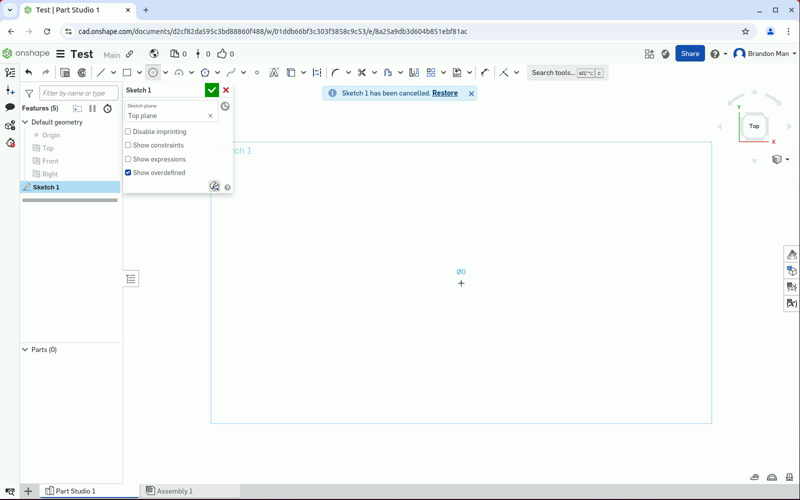
mouse_move(574, 282)
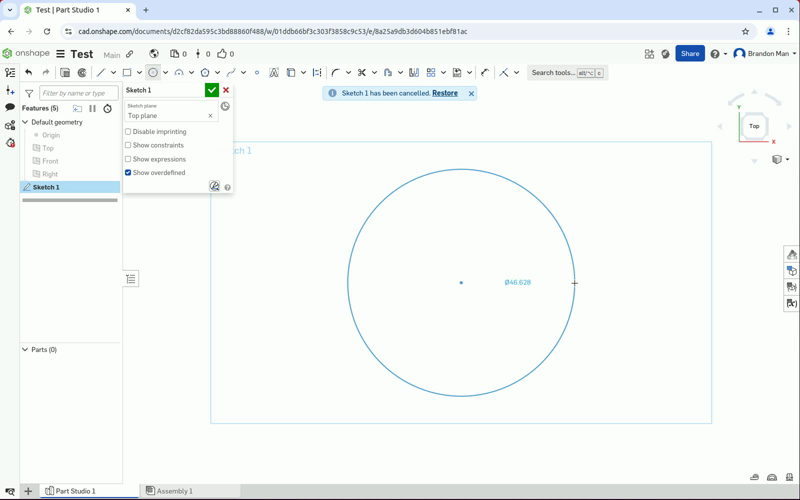
click(574, 282)
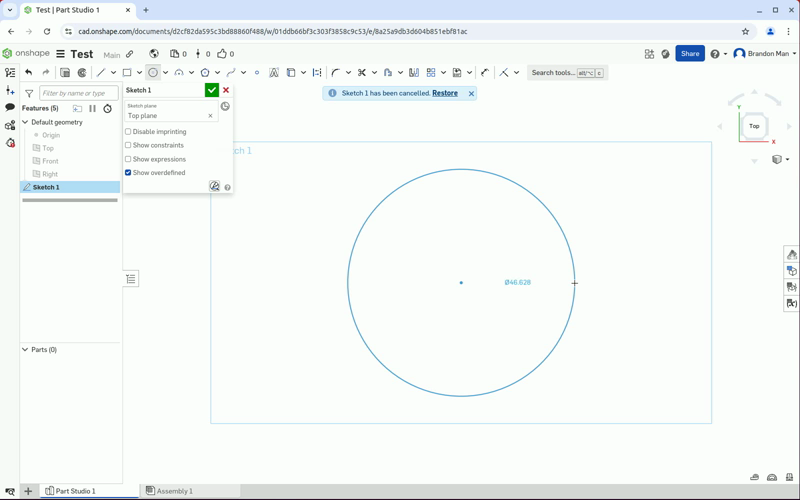
key(esc)
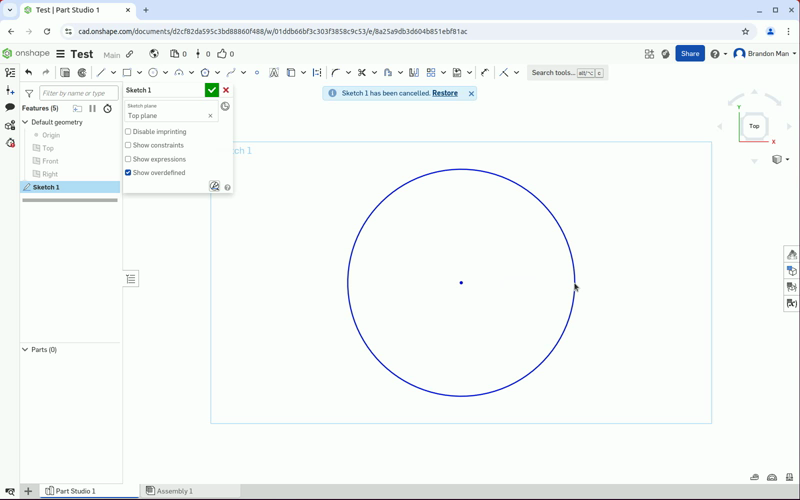
key(c)
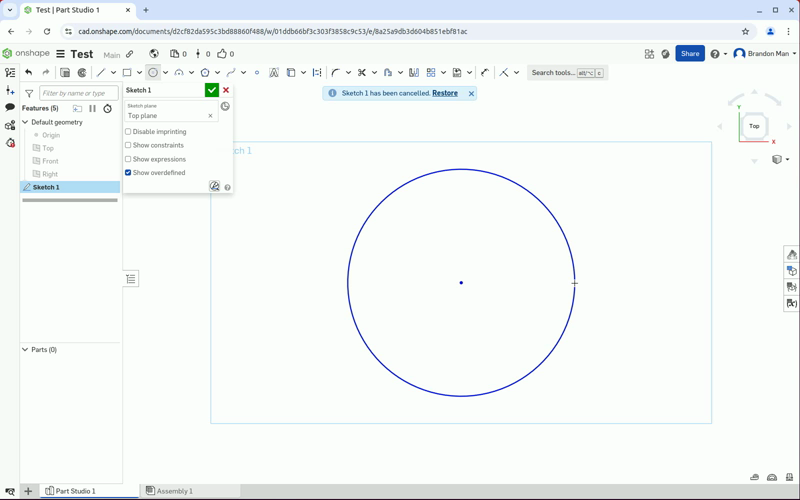
key_down(shift)
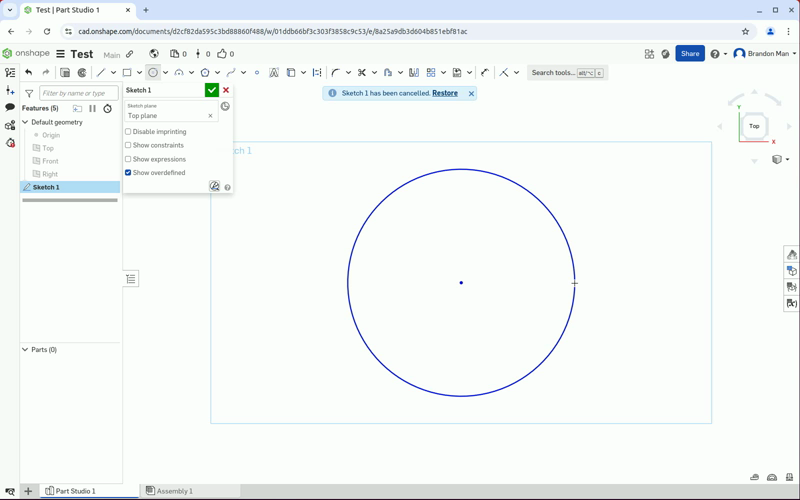
mouse_move(461, 282)
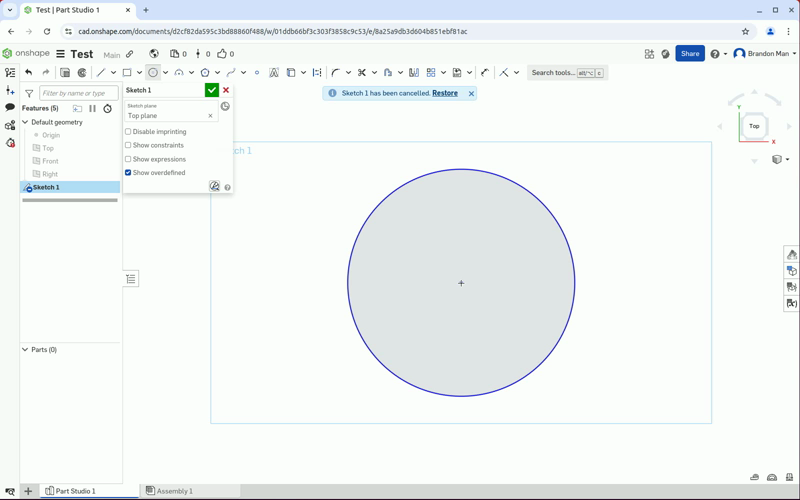
click(461, 282)
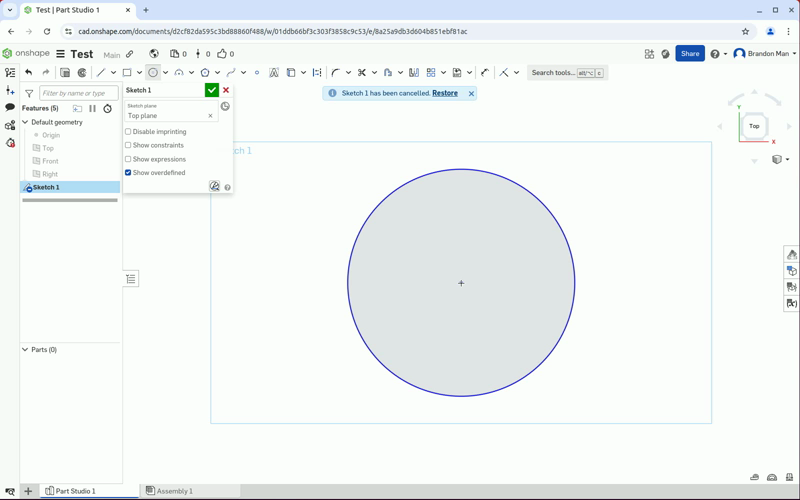
key_up(shift)
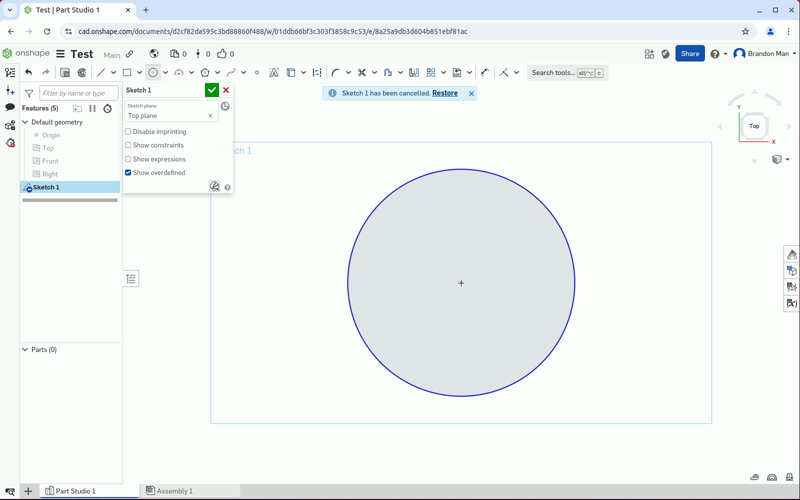
mouse_move(487, 282)
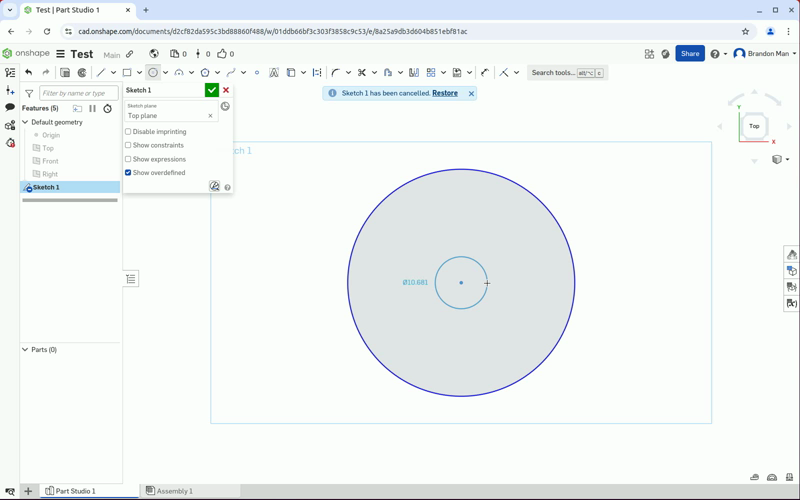
click(487, 282)
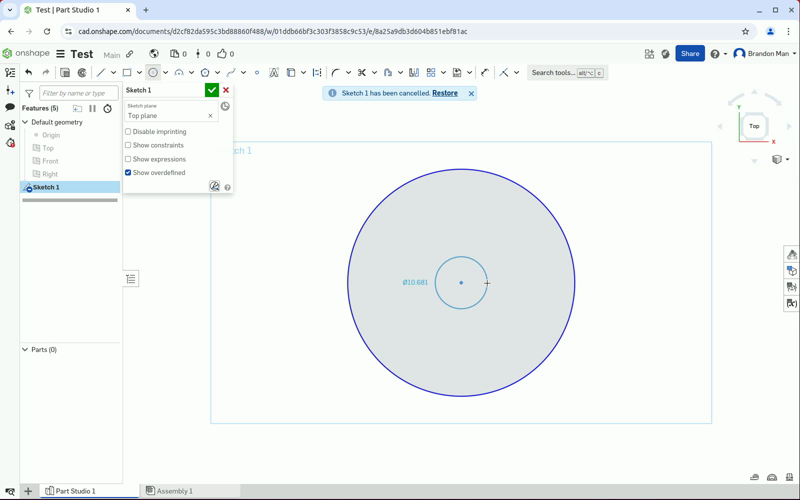
key(esc)
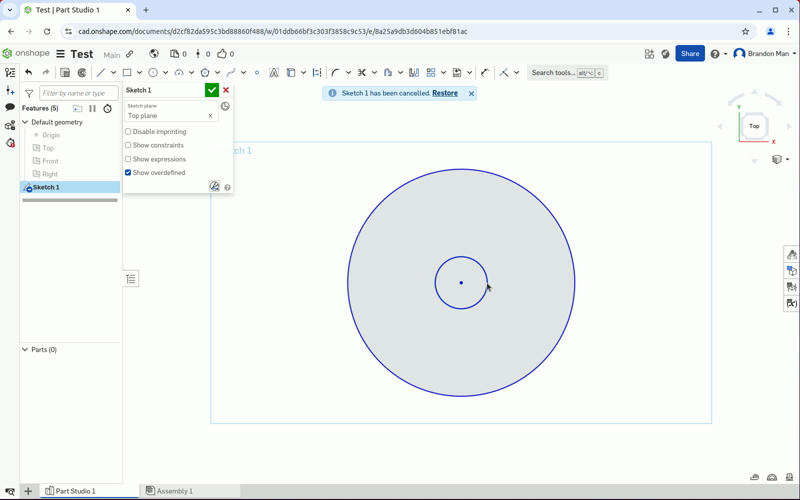
mouse_move(505, 357)
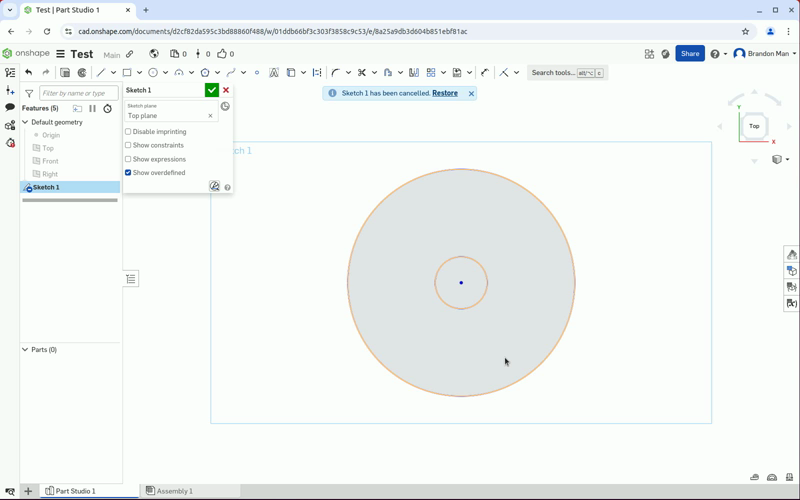
click(505, 357)
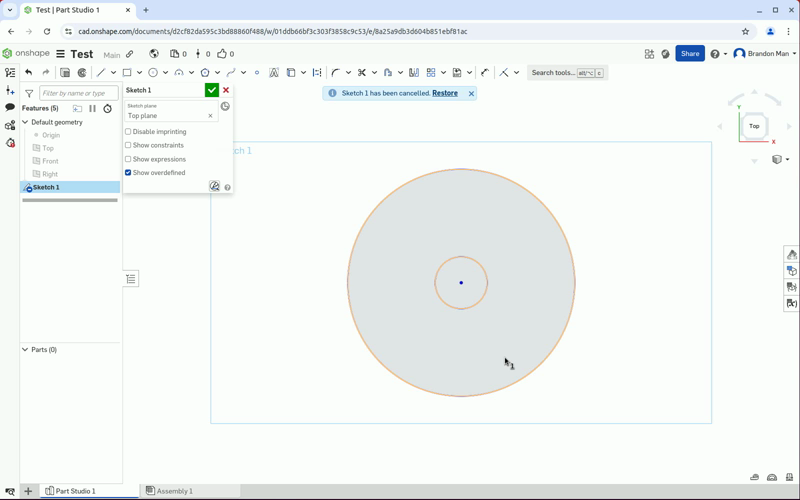
mouse_move(73, 352)
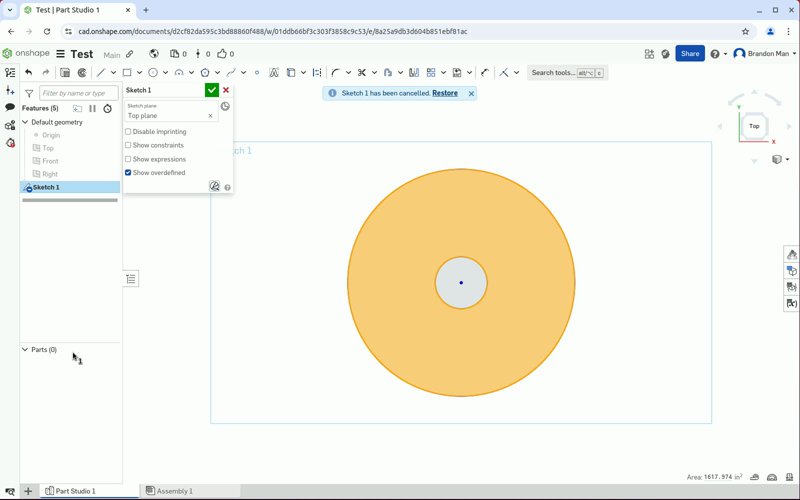
key(shift+y)
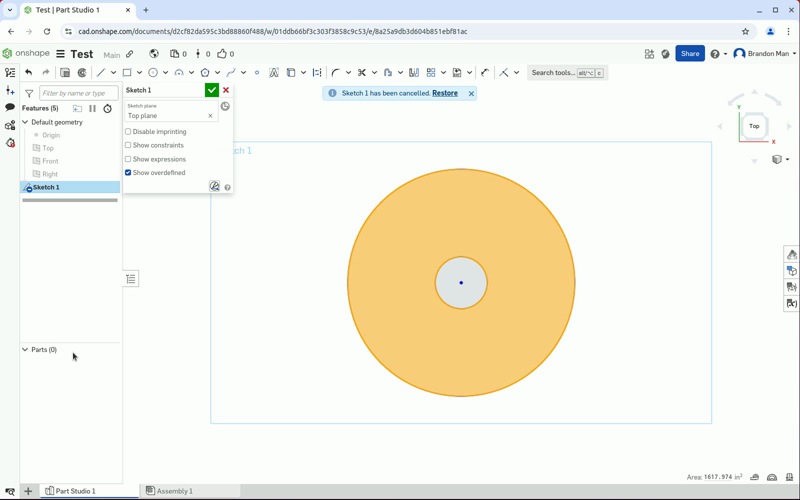
key(shift+e)
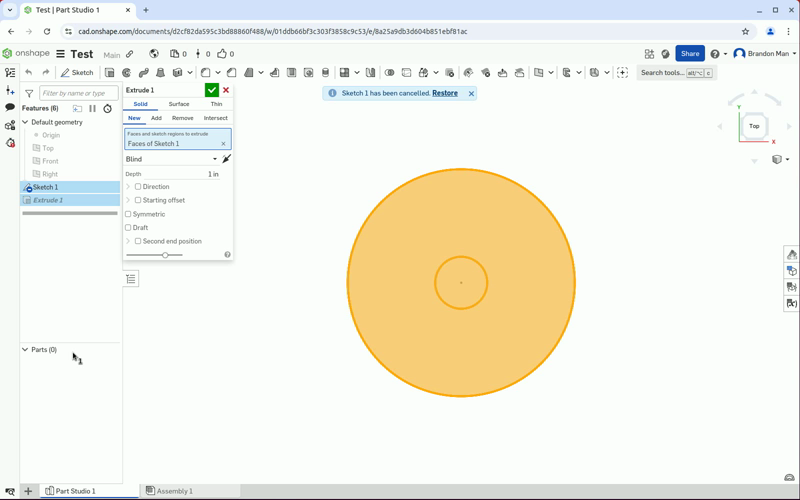
mouse_move(143, 106)
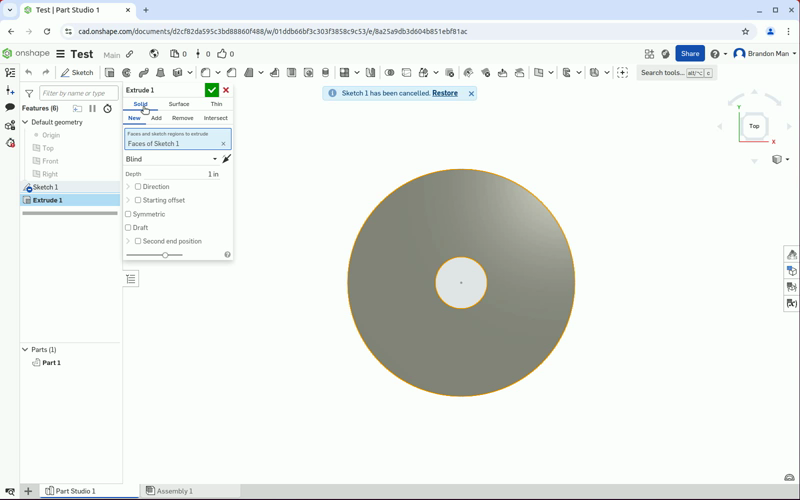
click(143, 106)
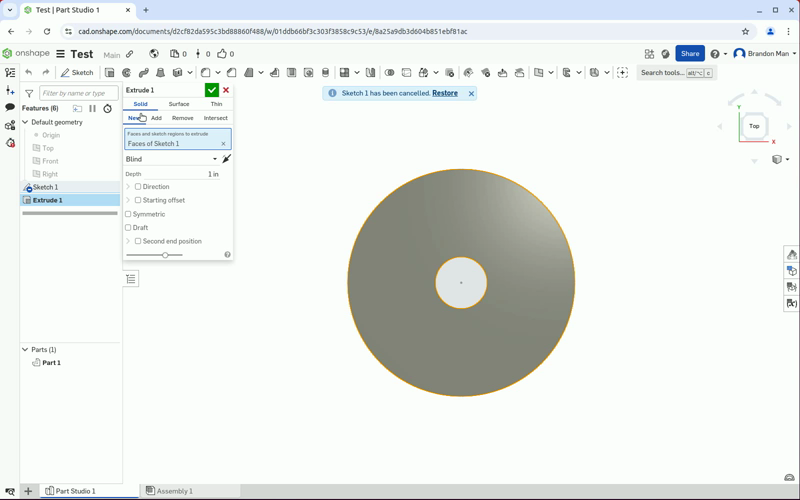
mouse_move(137, 120)
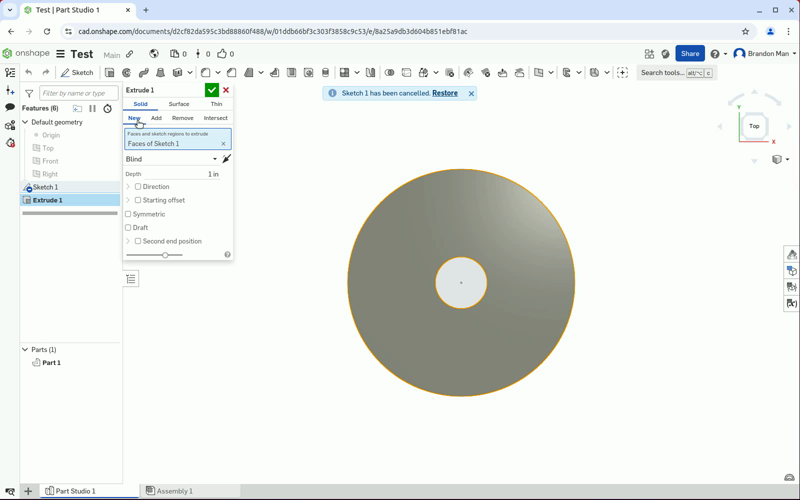
click(137, 120)
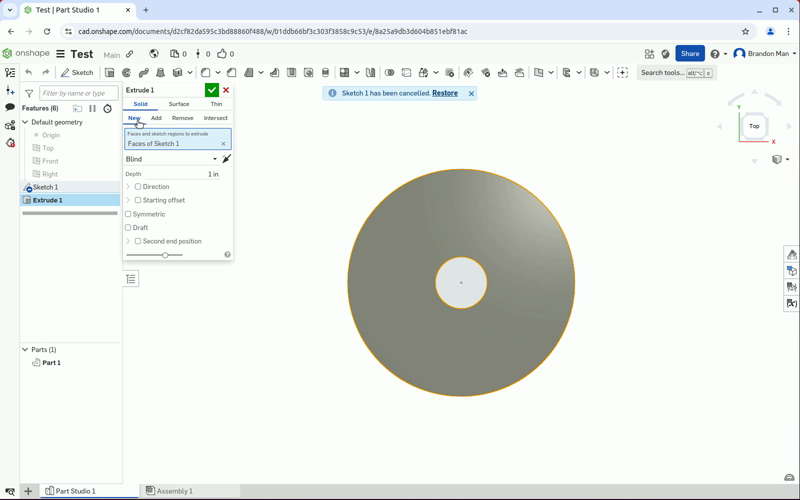
key(tab, 4)
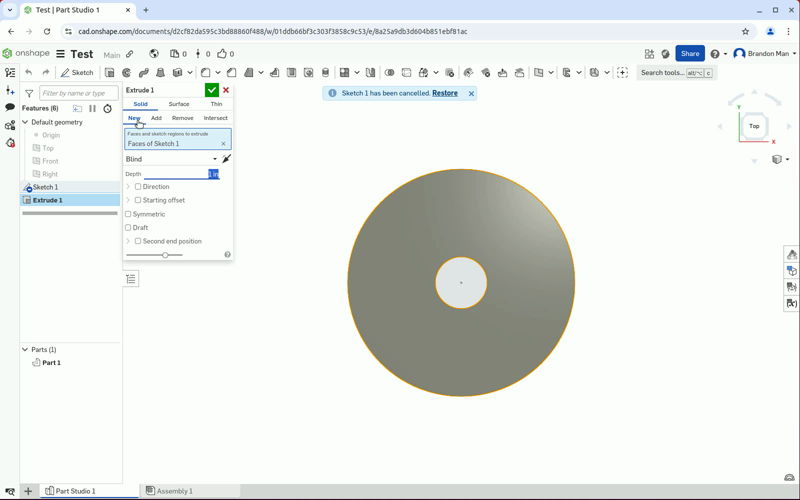
text(18.535)
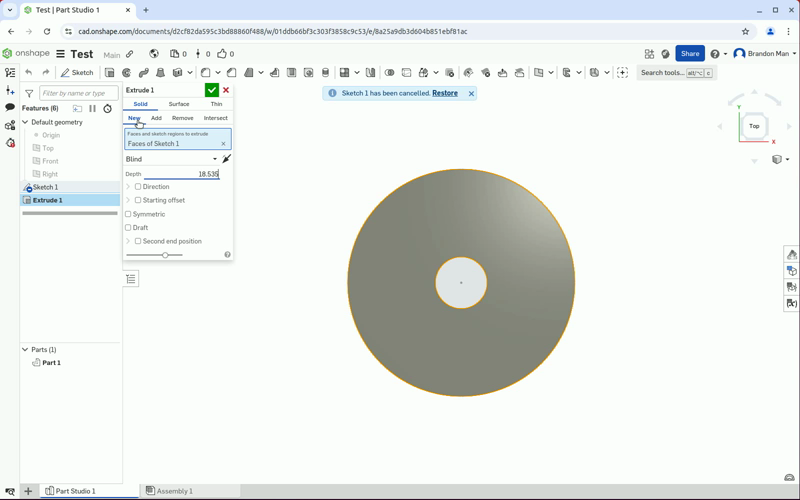
key(enter)
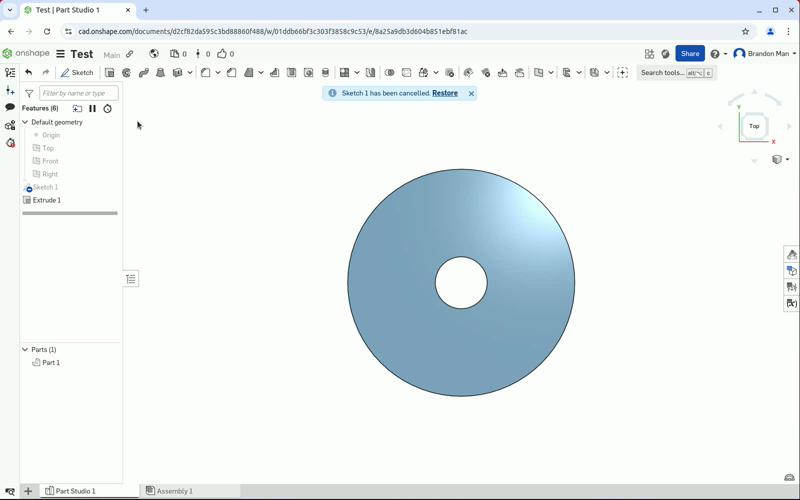
key(shift+h)
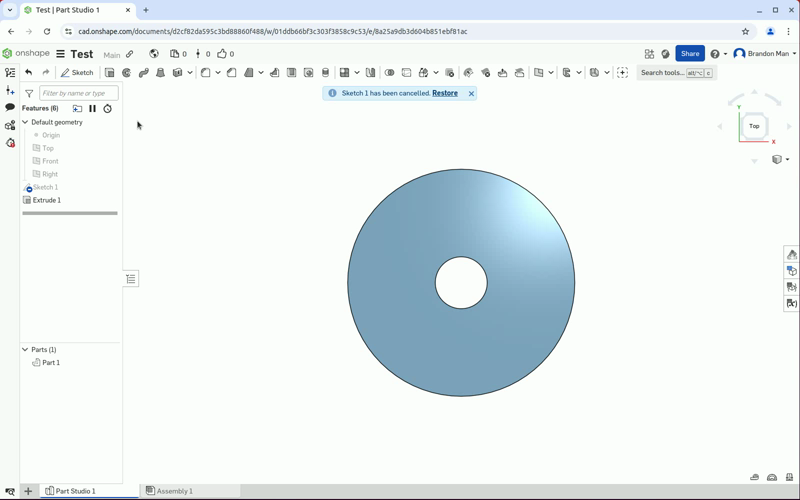
key(shift+h)
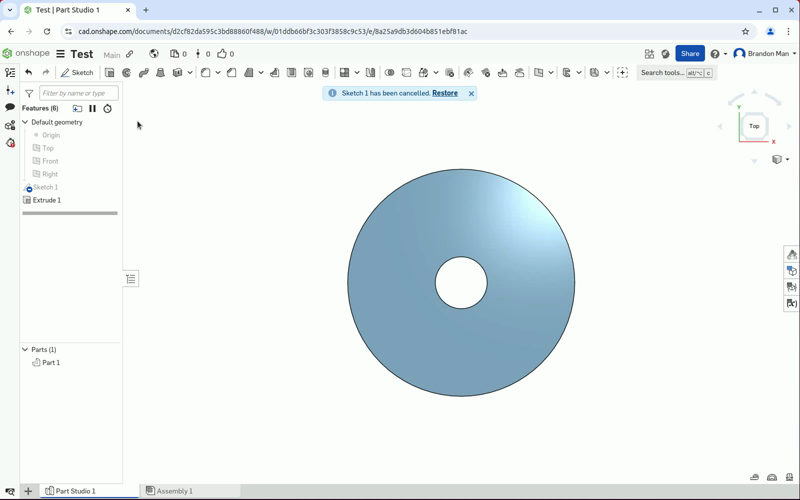
mouse_move(73, 189)
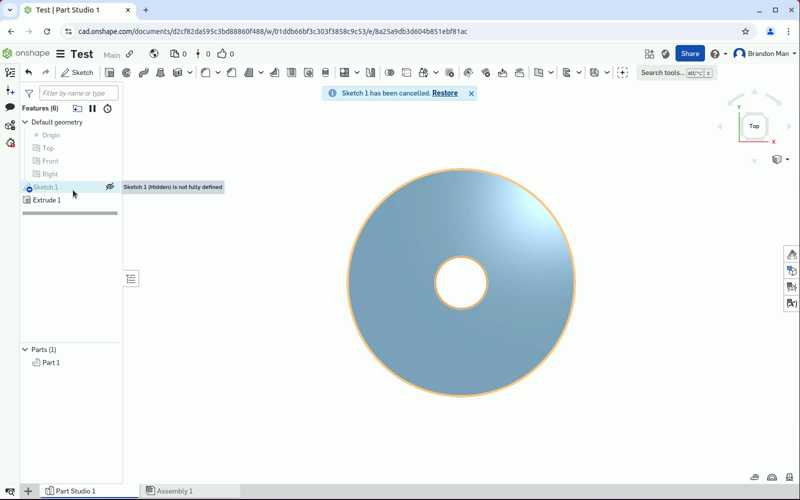
click(73, 189)
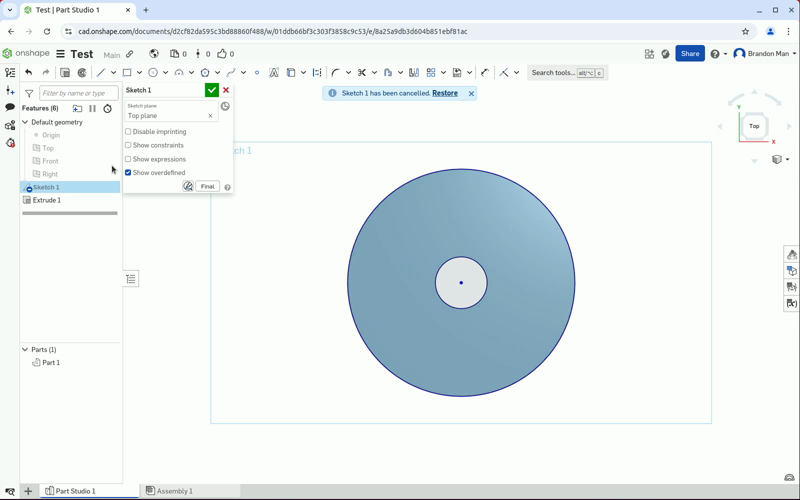
mouse_move(229, 92)
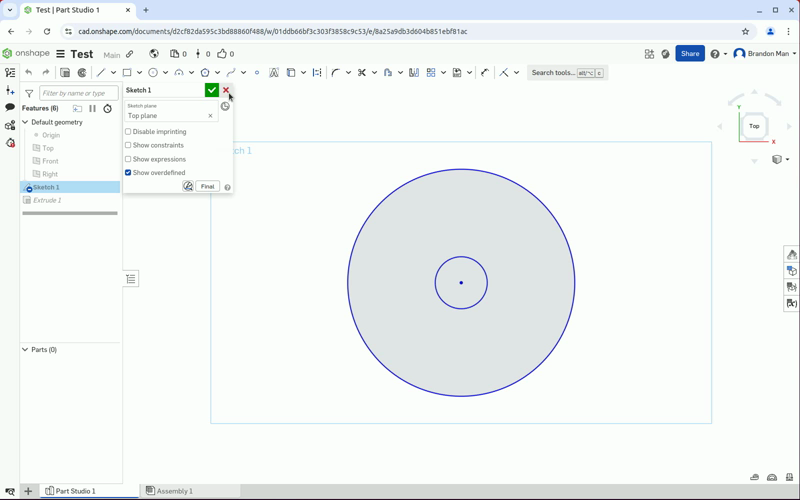
click(229, 92)
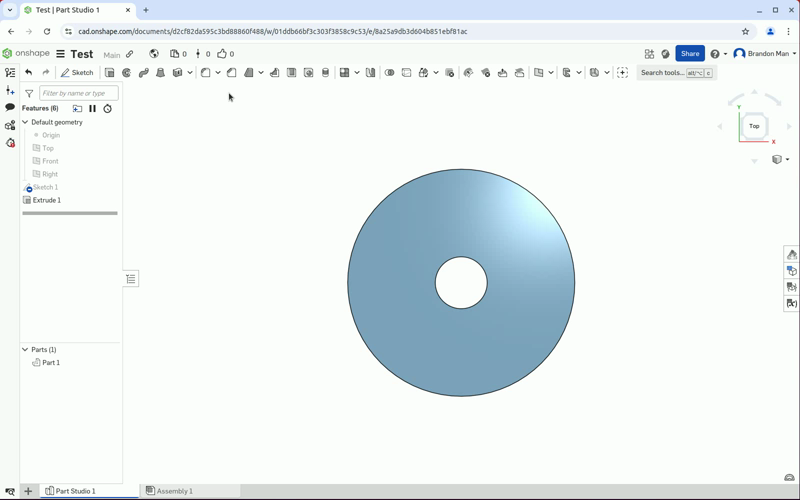
mouse_move(541, 75)
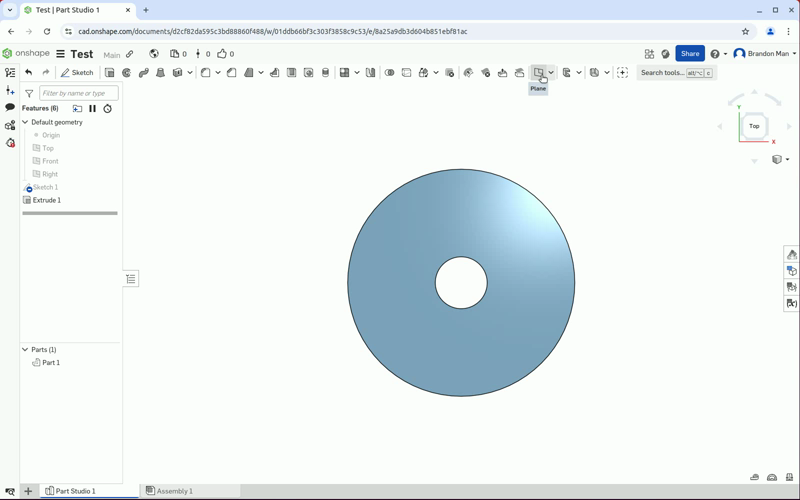
click(541, 75)
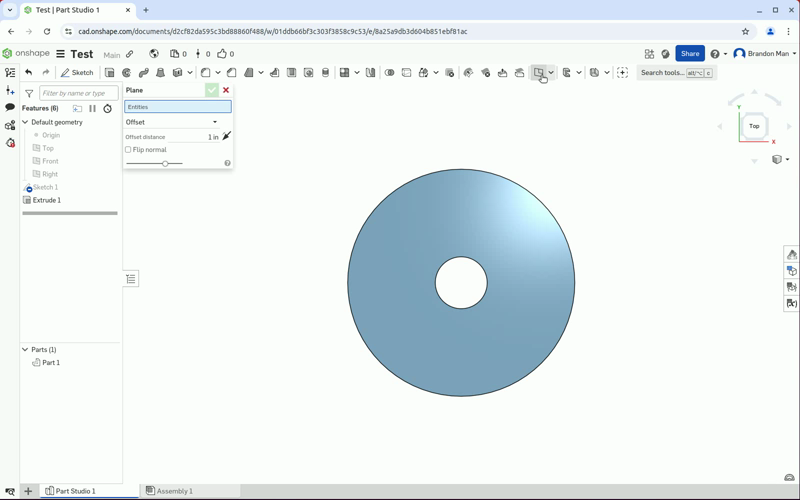
mouse_move(73, 150)
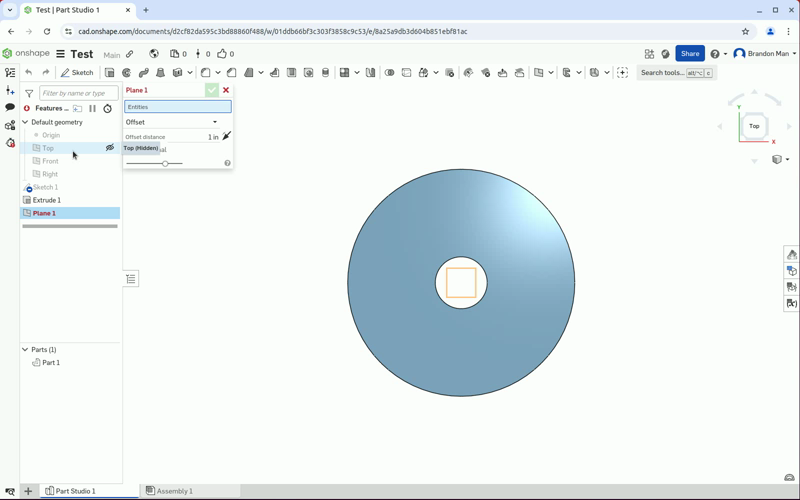
click(73, 150)
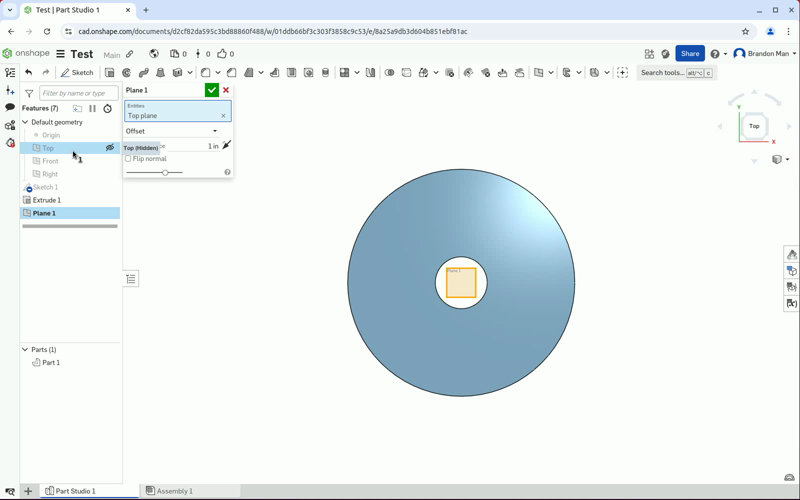
key(tab, 2)
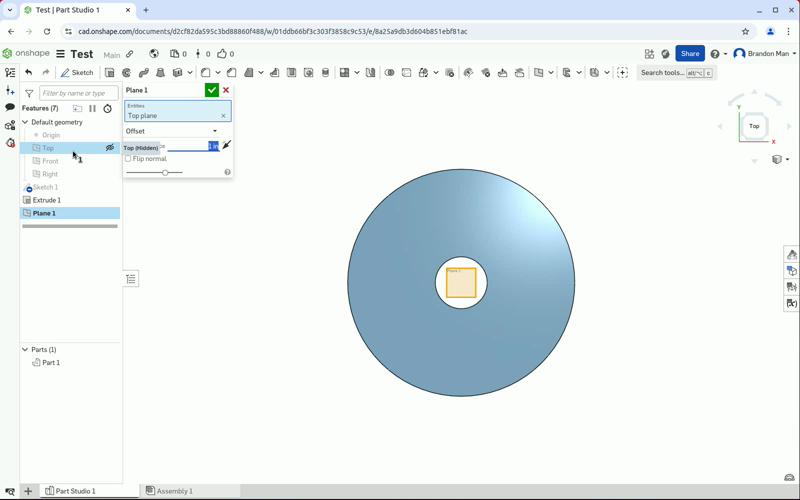
text(18.548)
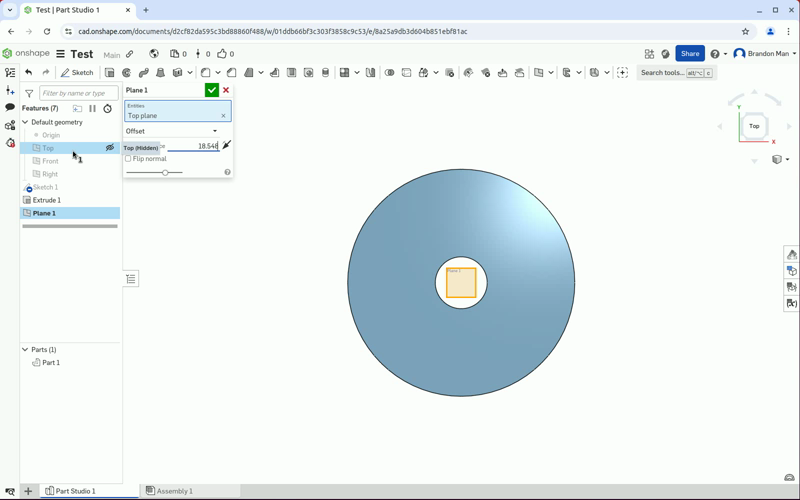
key(enter, 2)
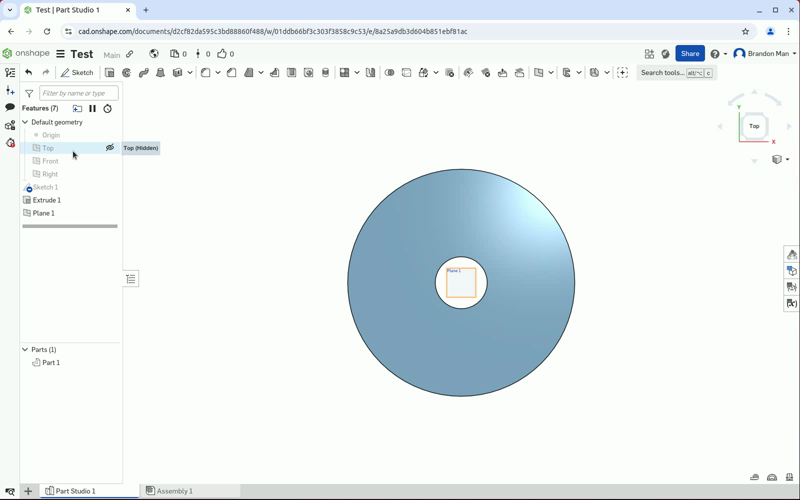
key(shift+s)
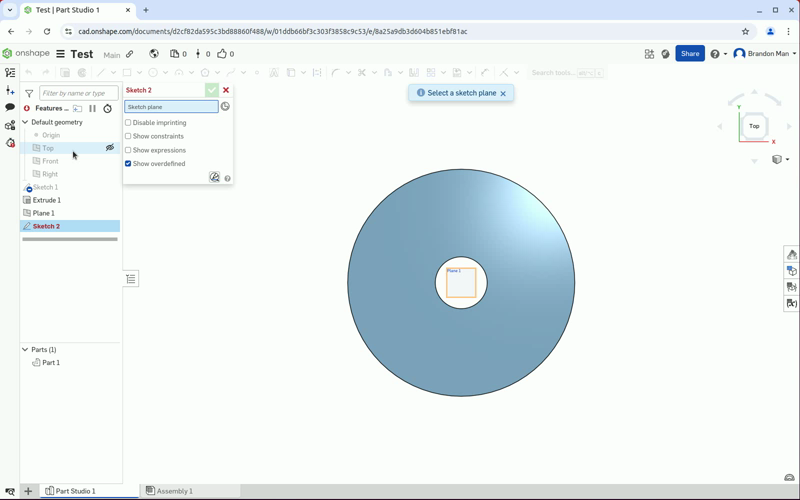
mouse_move(73, 215)
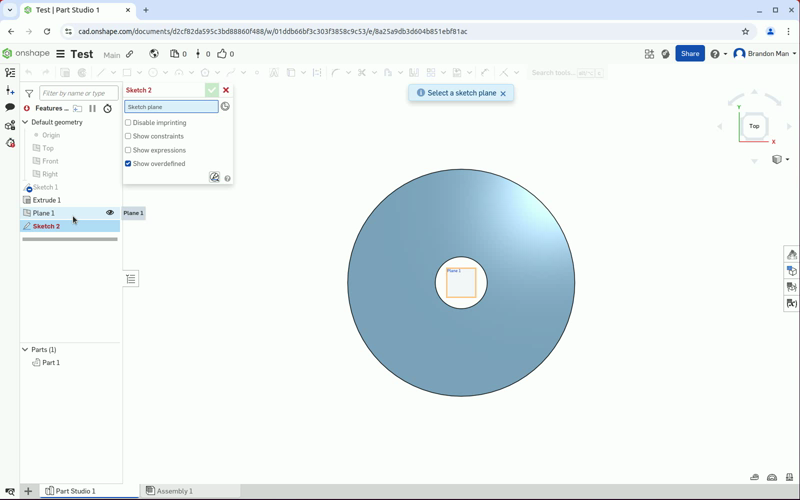
click(73, 215)
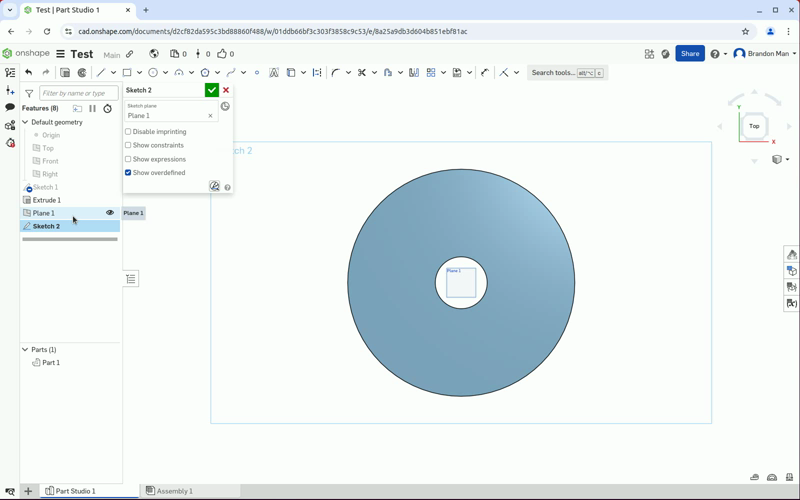
mouse_move(73, 352)
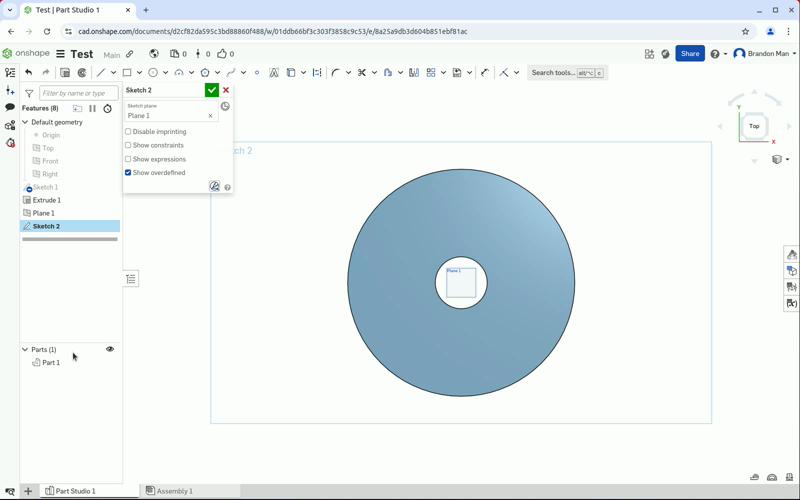
key(y)
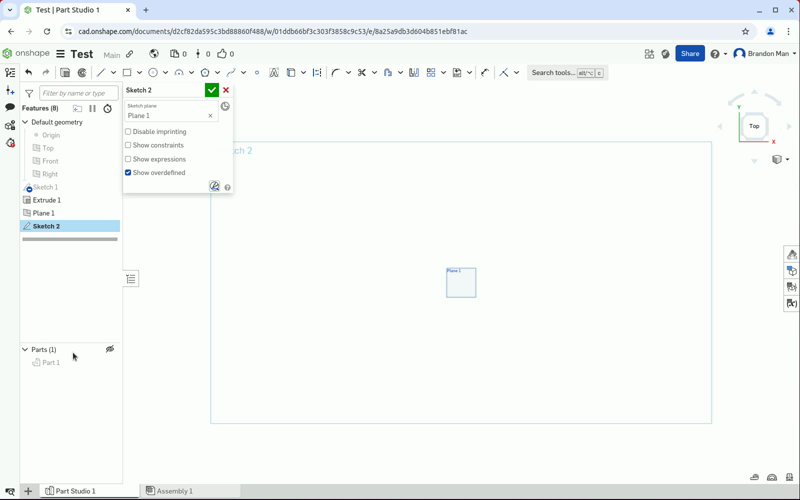
key(c)
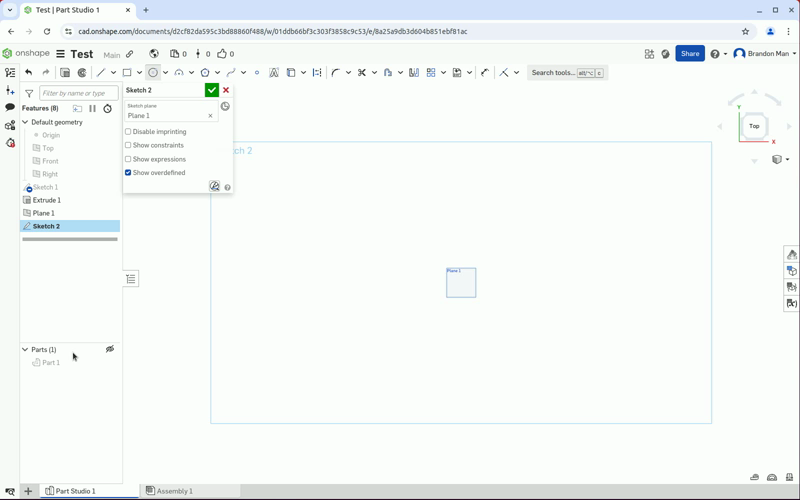
key_down(shift)
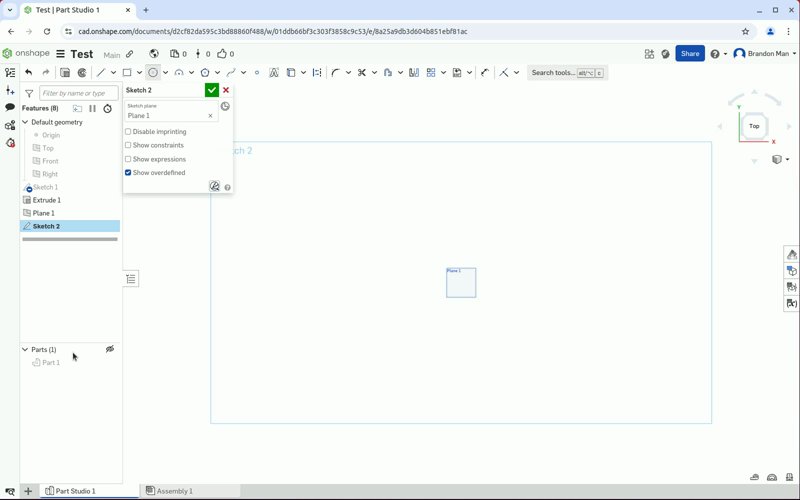
mouse_move(461, 282)
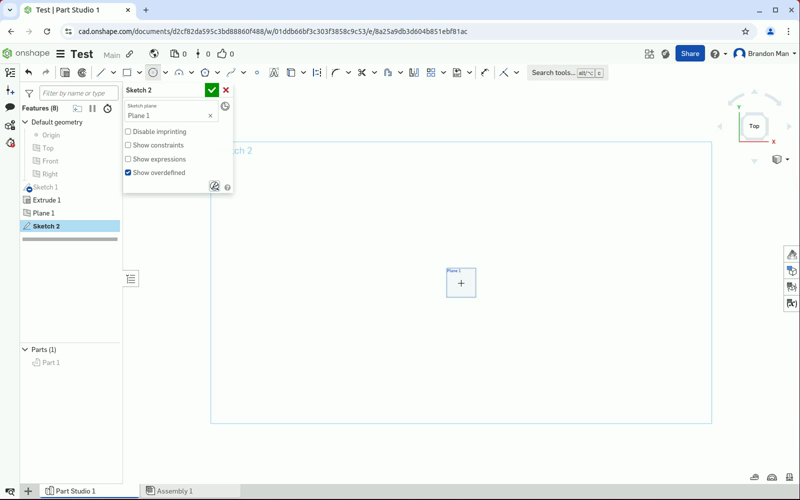
click(461, 282)
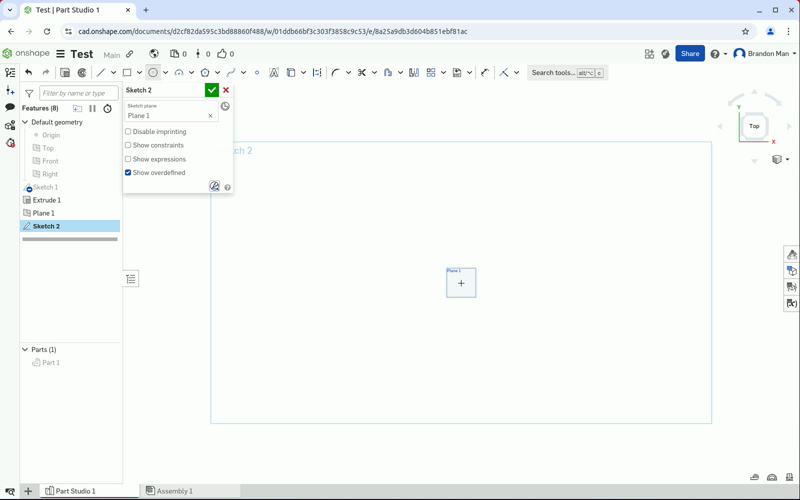
key_up(shift)
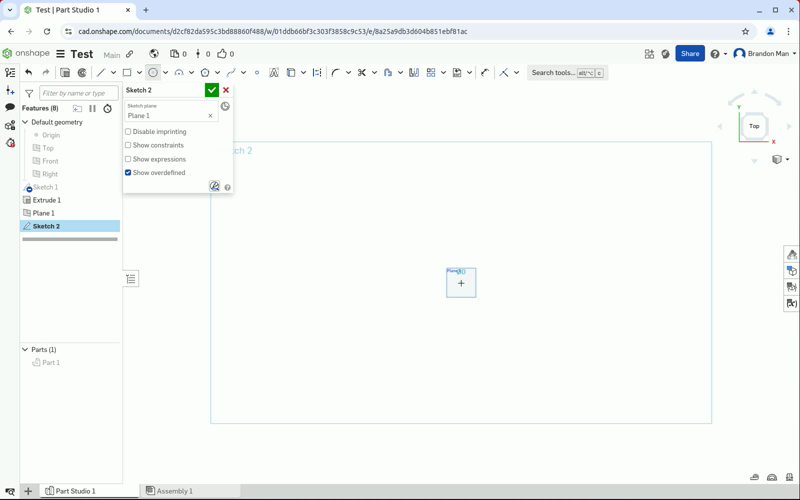
mouse_move(489, 282)
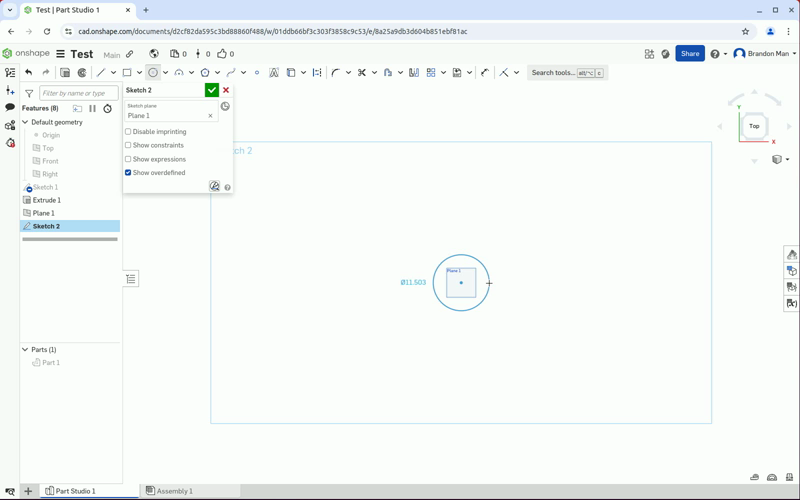
click(489, 282)
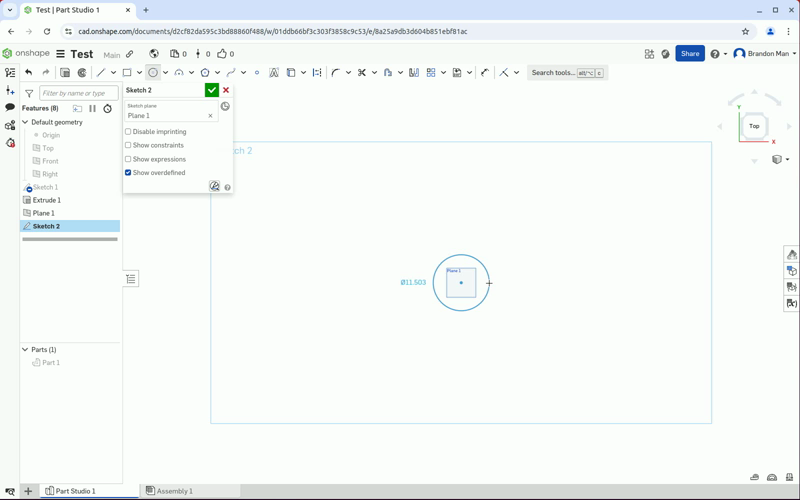
key(esc)
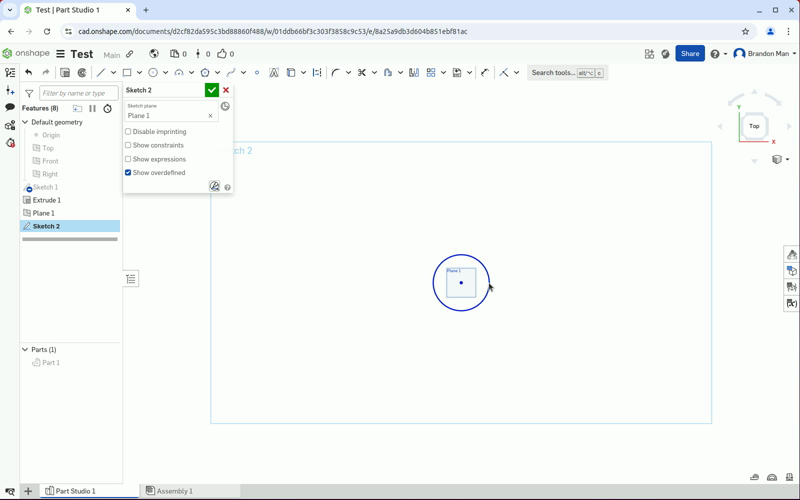
mouse_move(461, 275)
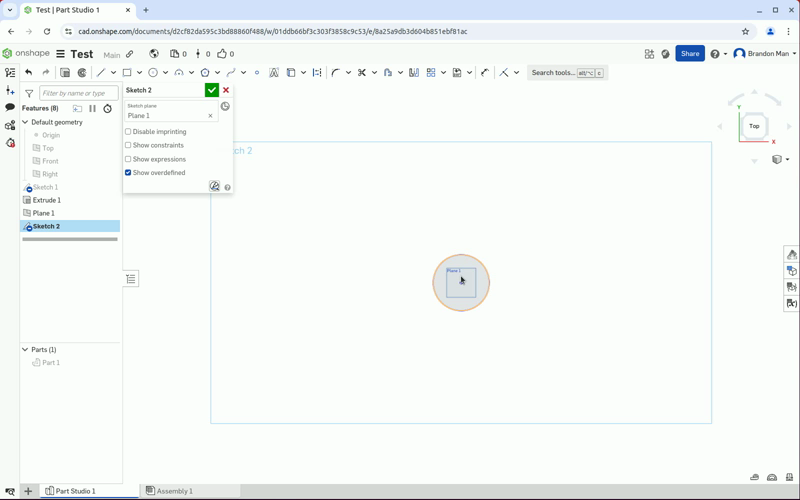
click(461, 275)
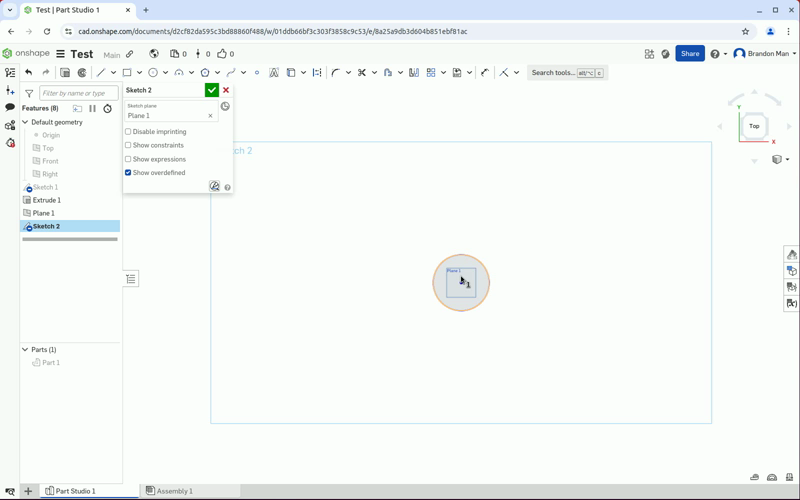
mouse_move(73, 352)
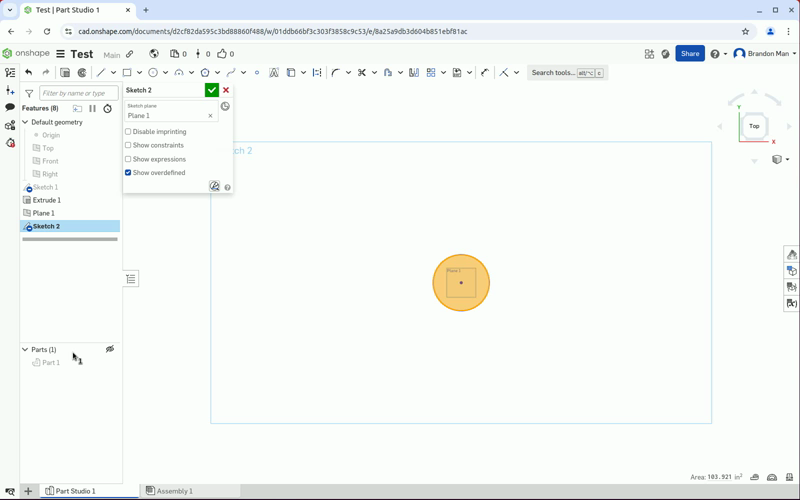
key(shift+y)
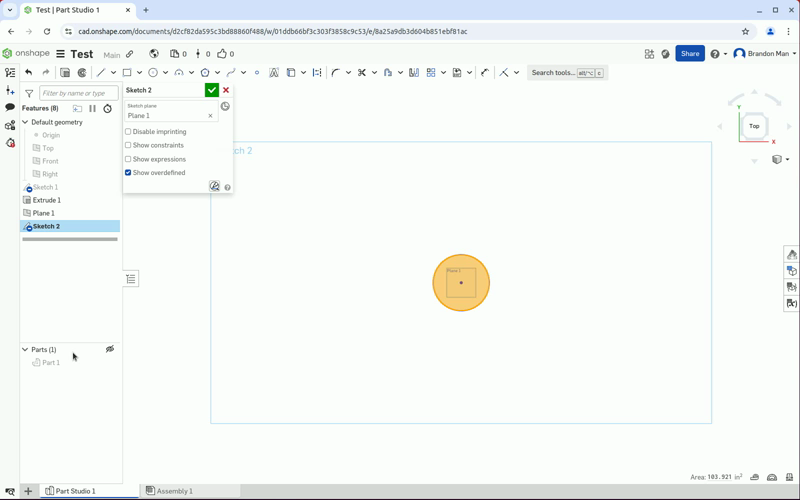
key(shift+e)
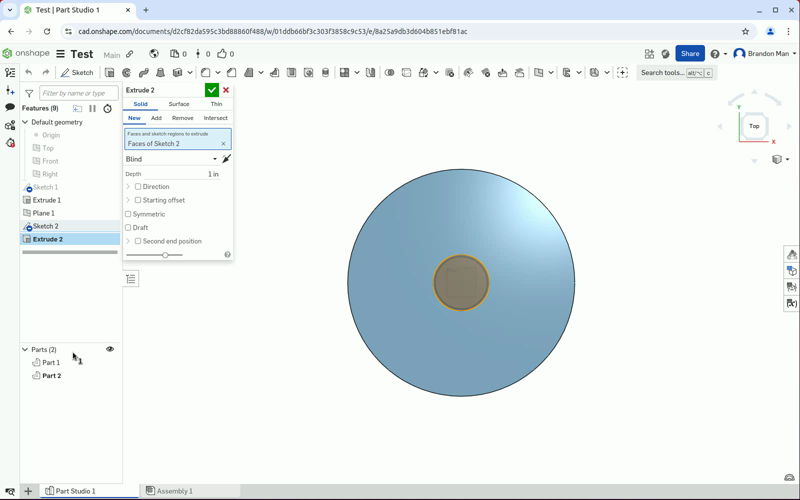
mouse_move(143, 106)
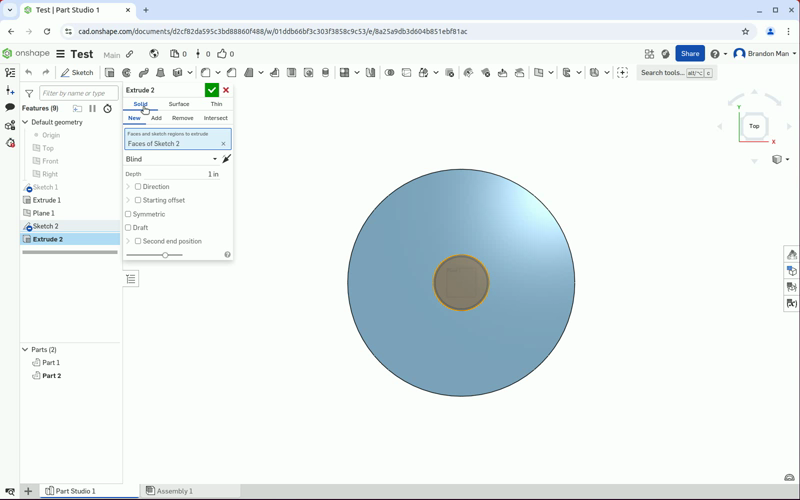
click(143, 106)
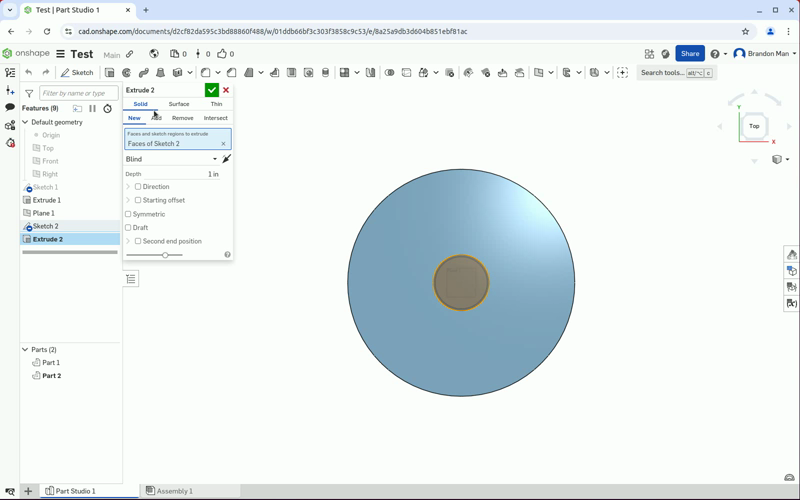
mouse_move(186, 120)
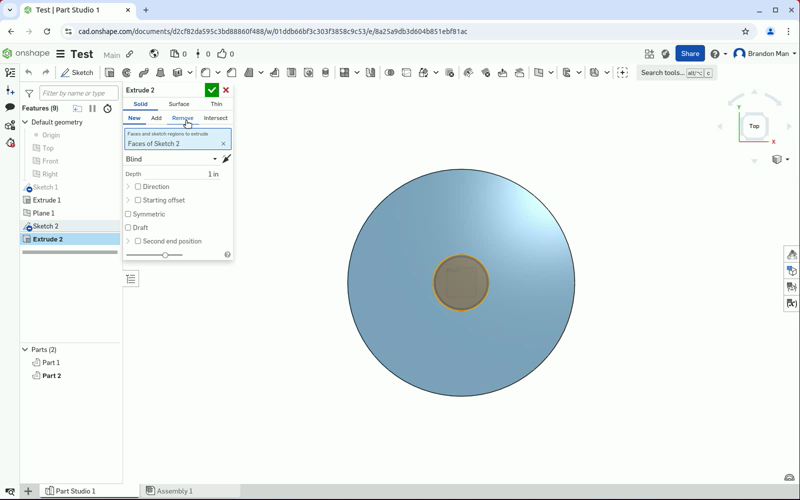
click(186, 120)
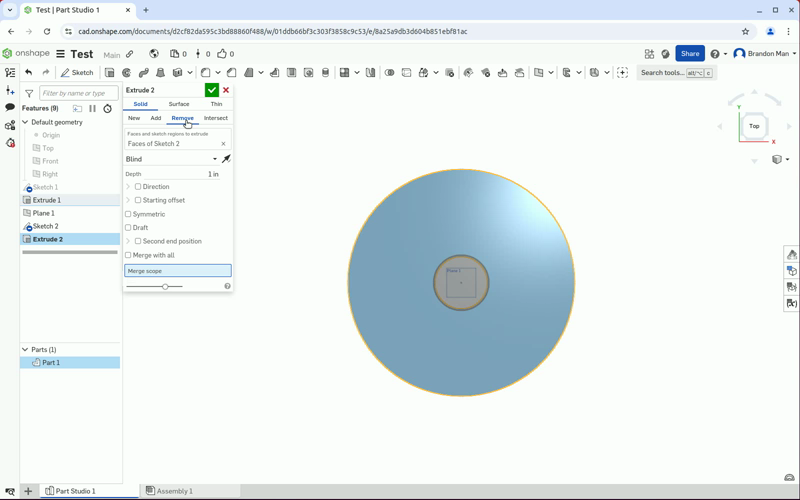
key(tab, 4)
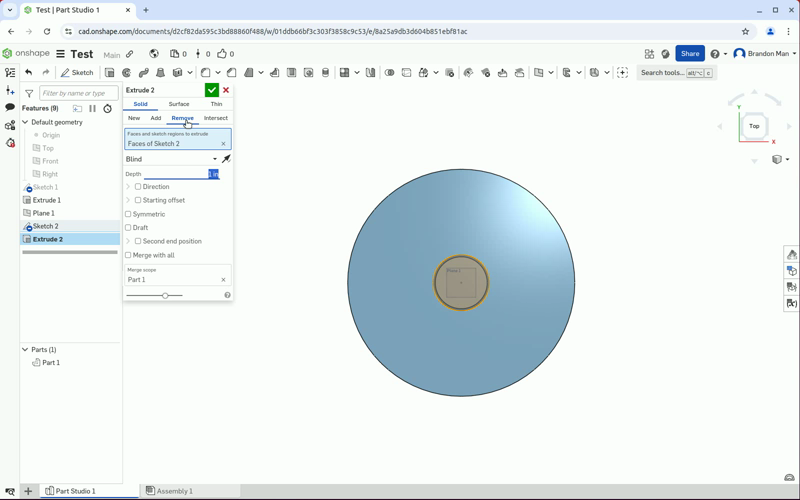
text(9.147)
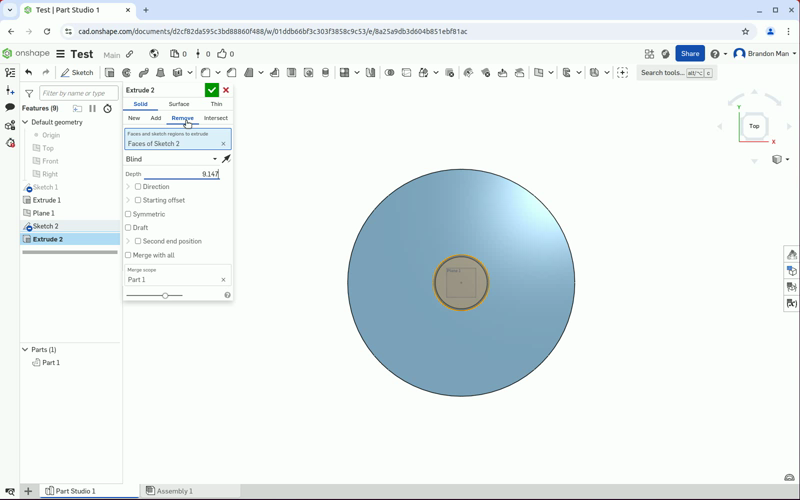
key(tab, 6)
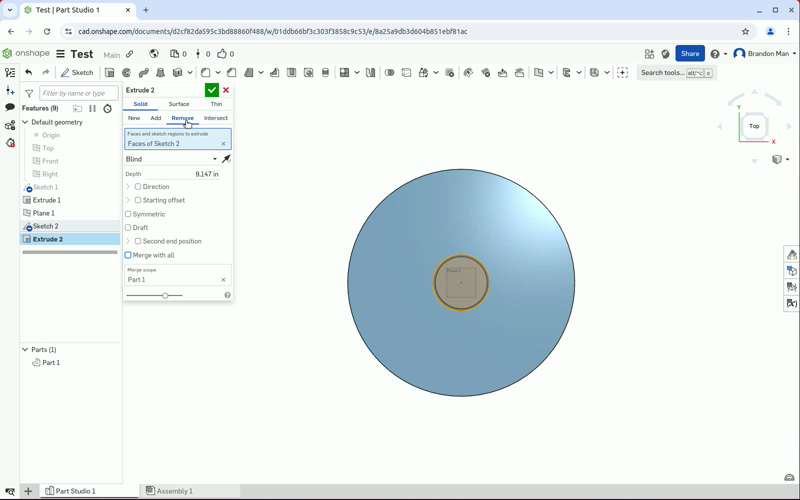
key(space)
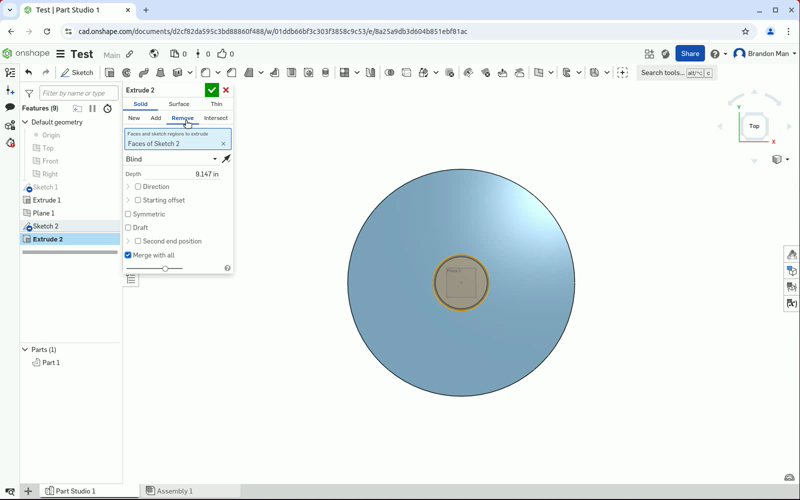
key(enter)
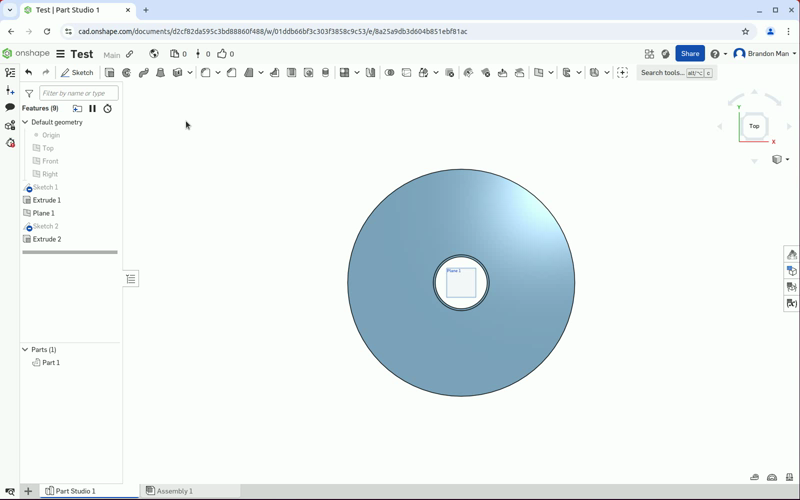
key(shift+h)
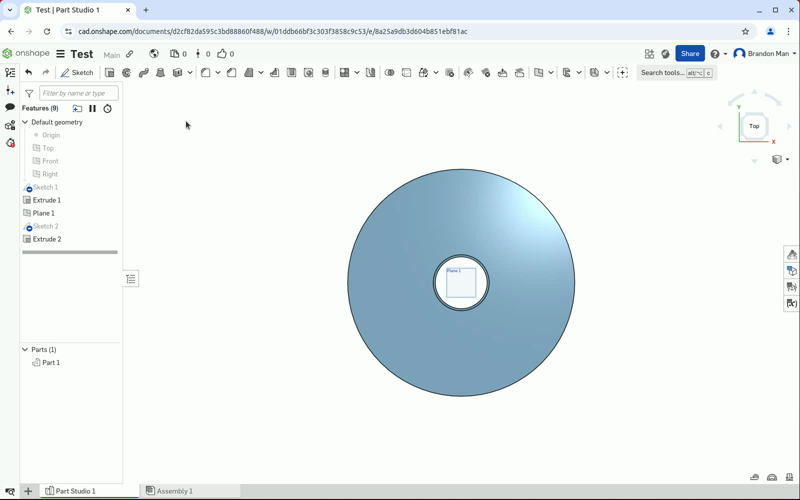
key(shift+h)
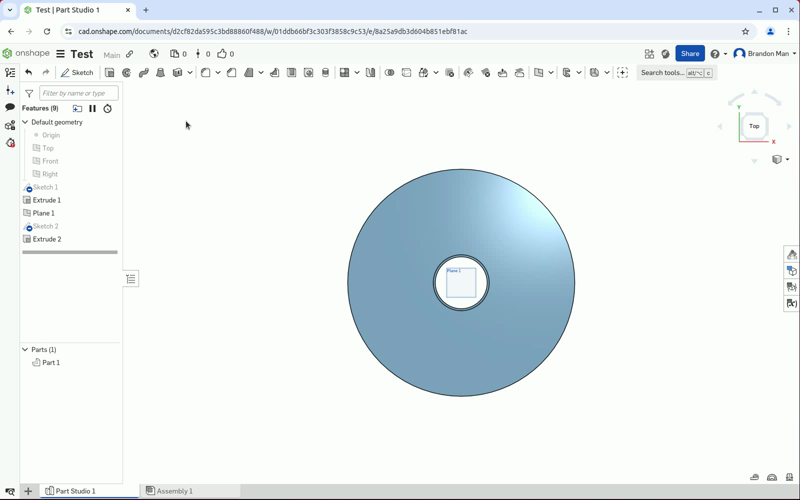
mouse_move(73, 189)
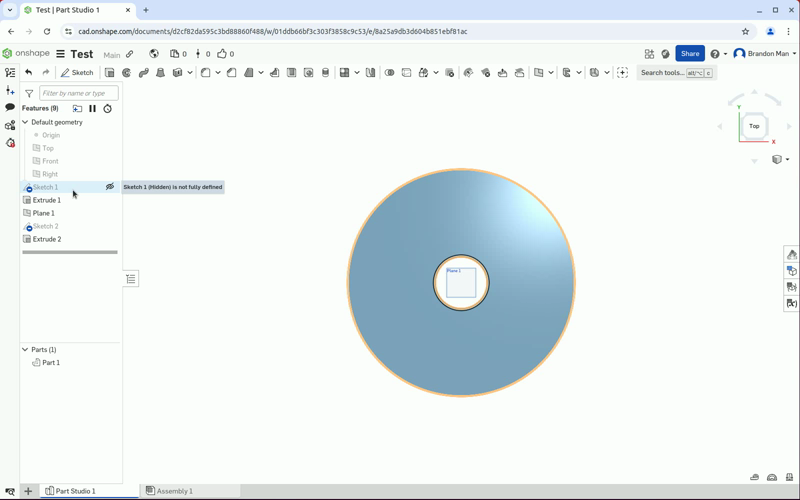
click(73, 189)
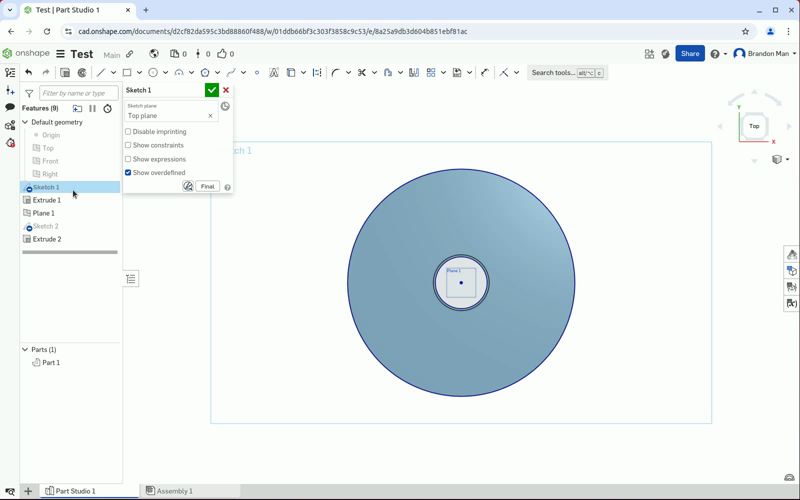
mouse_move(229, 92)
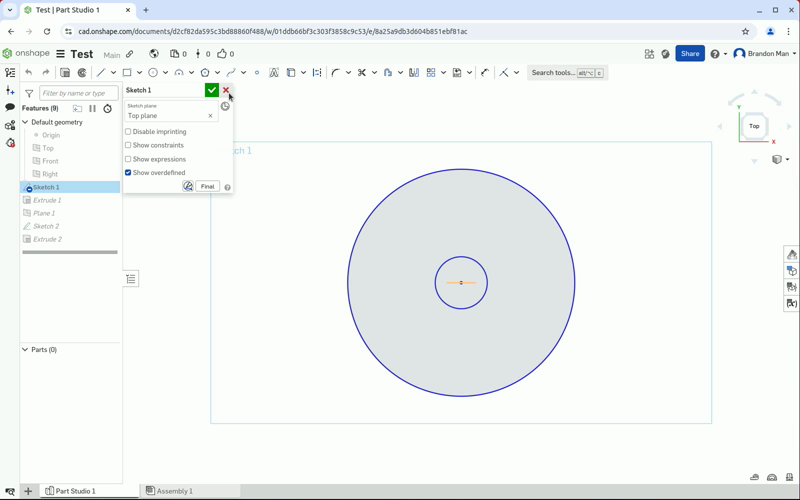
click(229, 92)
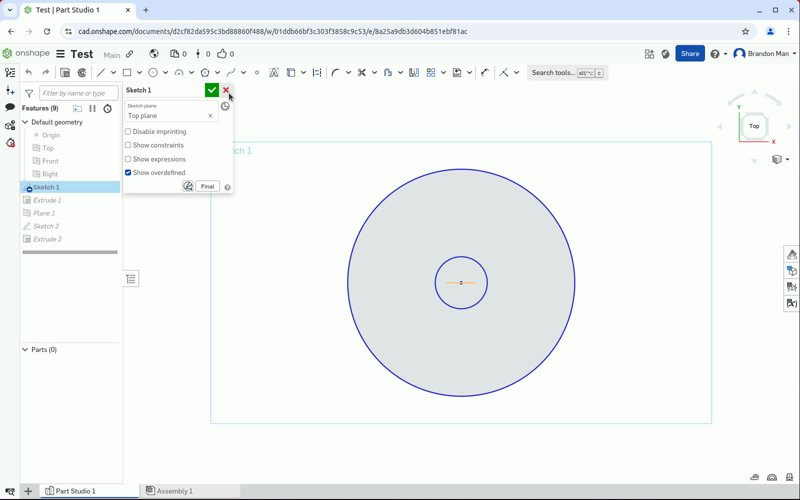
key(shift+s)
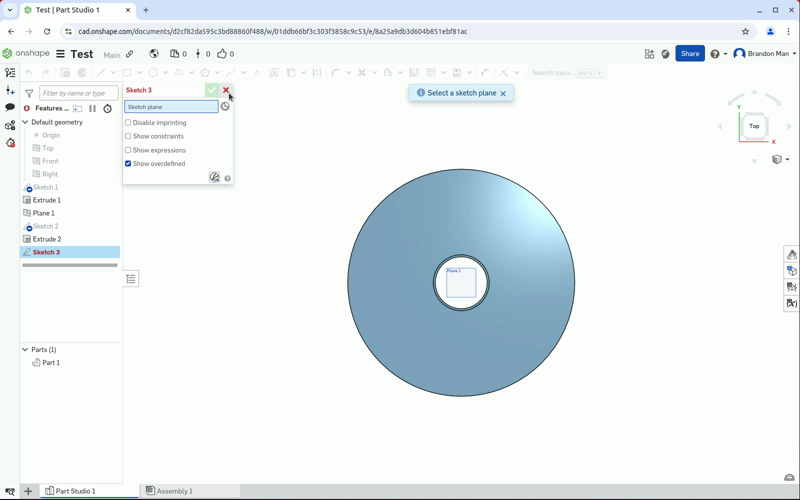
mouse_move(73, 215)
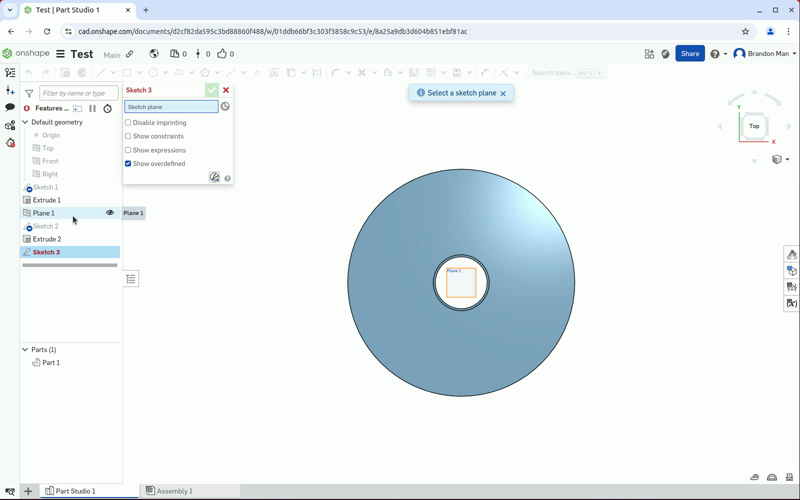
click(73, 215)
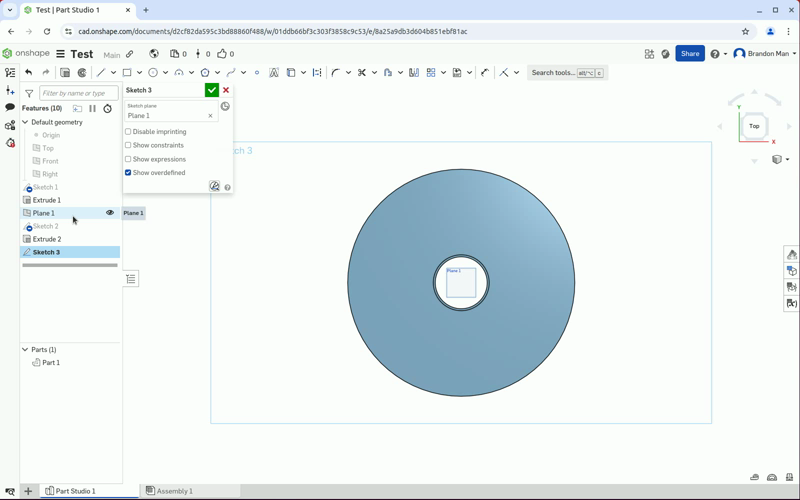
mouse_move(73, 352)
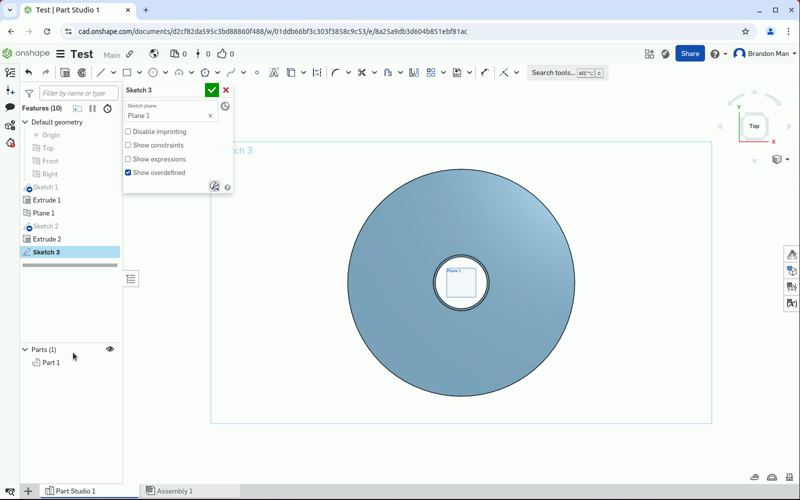
key(y)
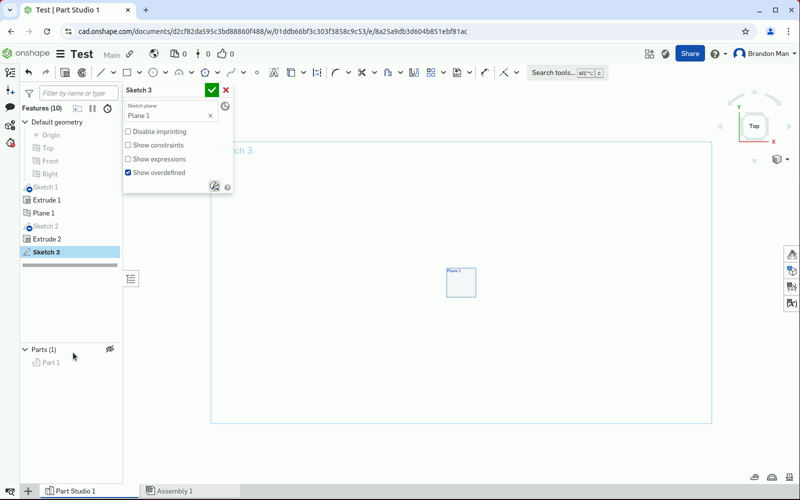
key(l)
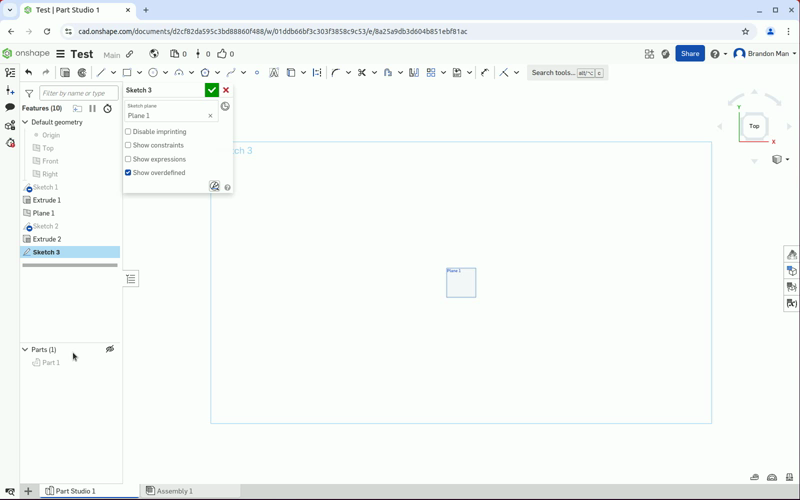
key_down(shift)
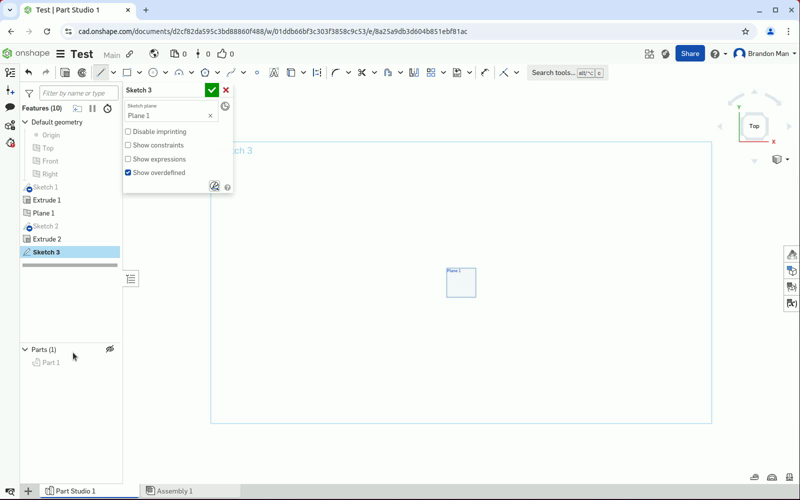
mouse_move(419, 306)
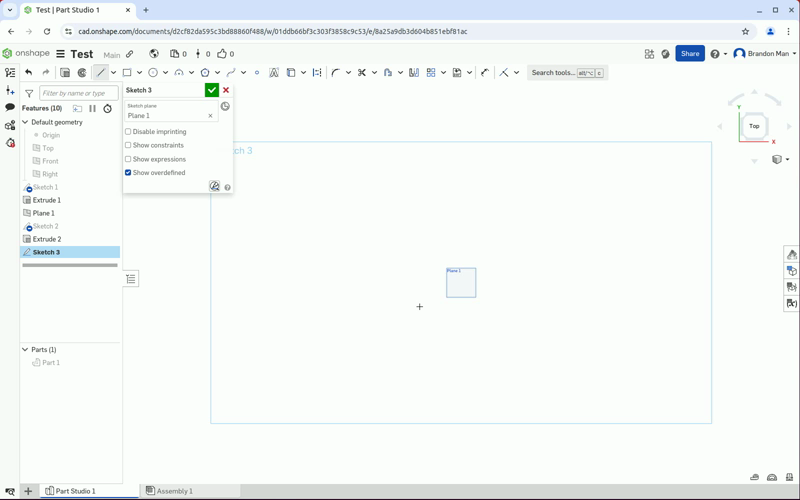
click(419, 306)
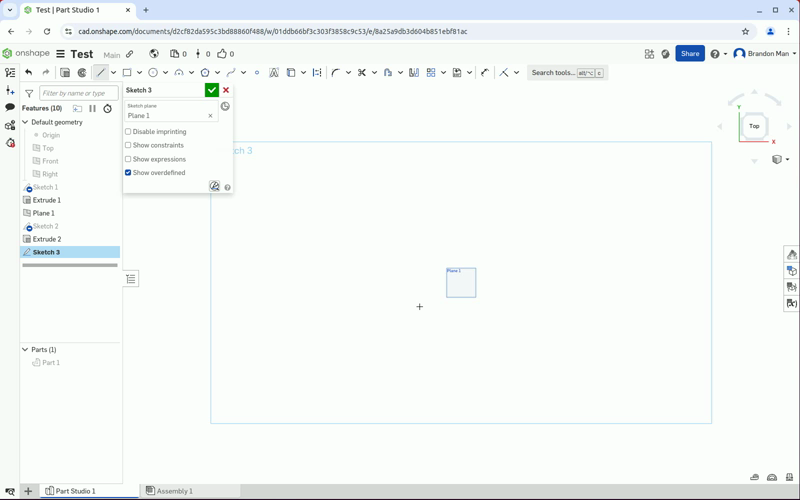
key_up(shift)
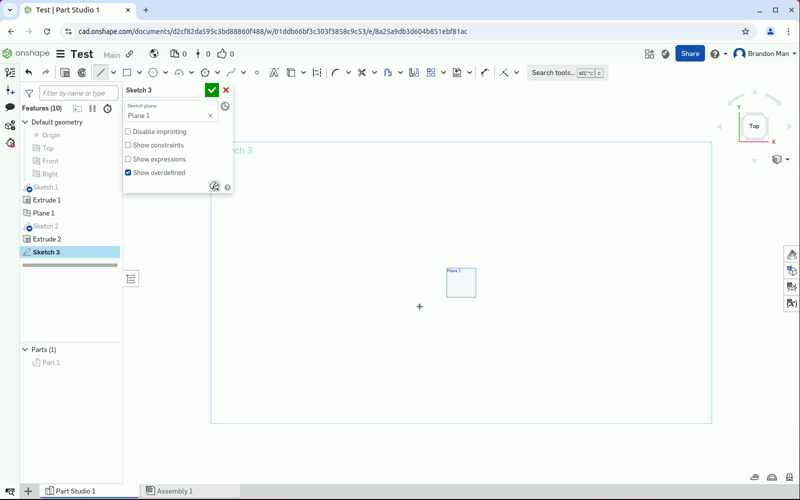
key_down(shift)
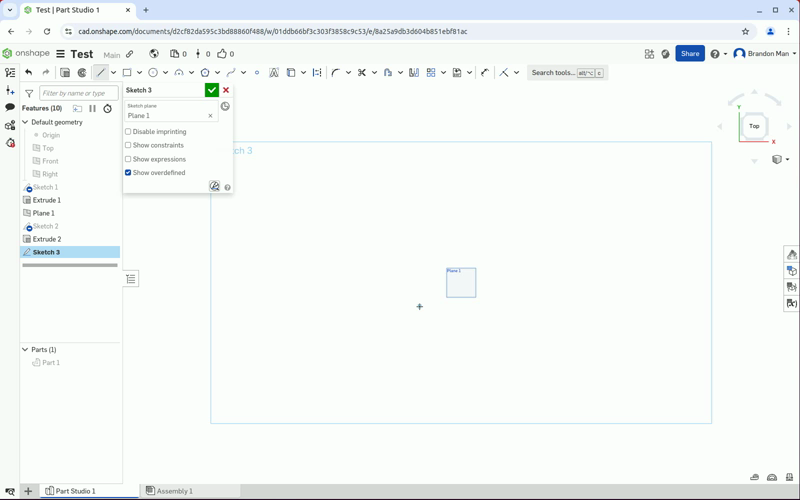
mouse_move(449, 306)
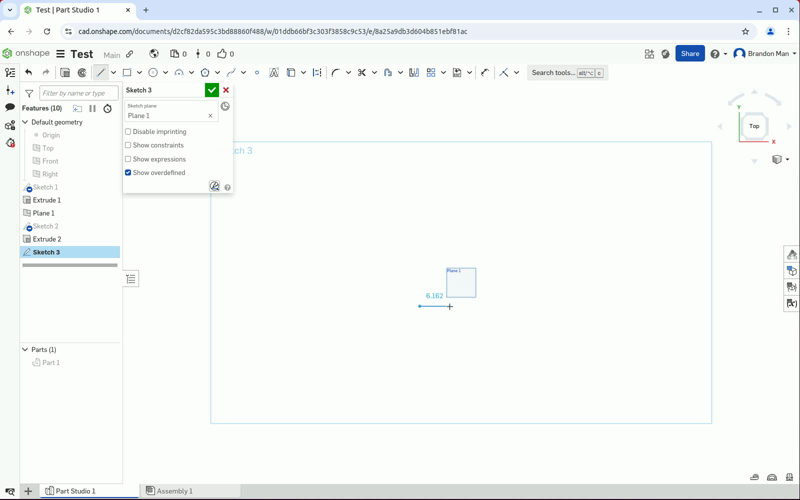
mouse_move(461, 330)
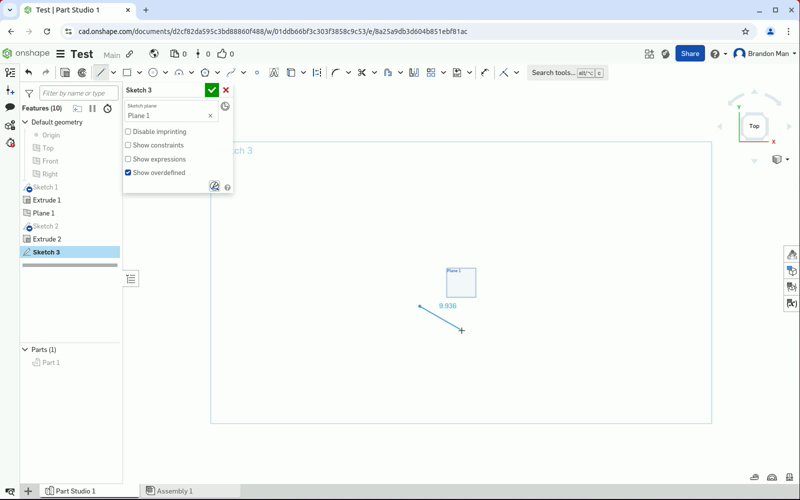
click(461, 330)
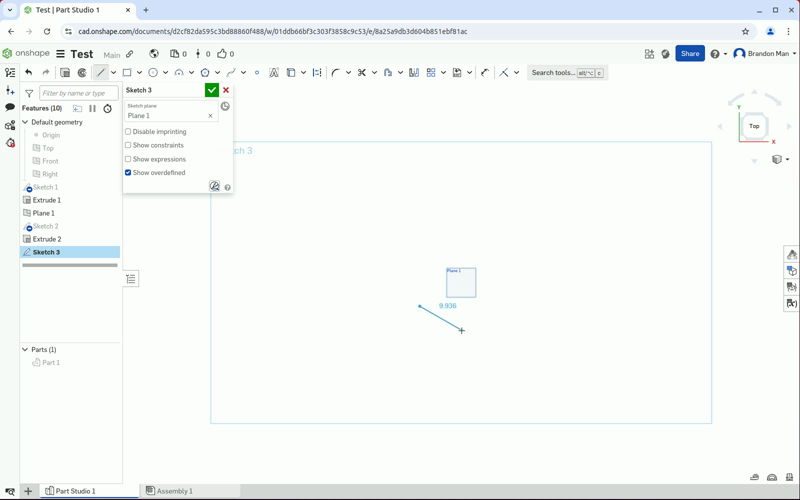
key_up(shift)
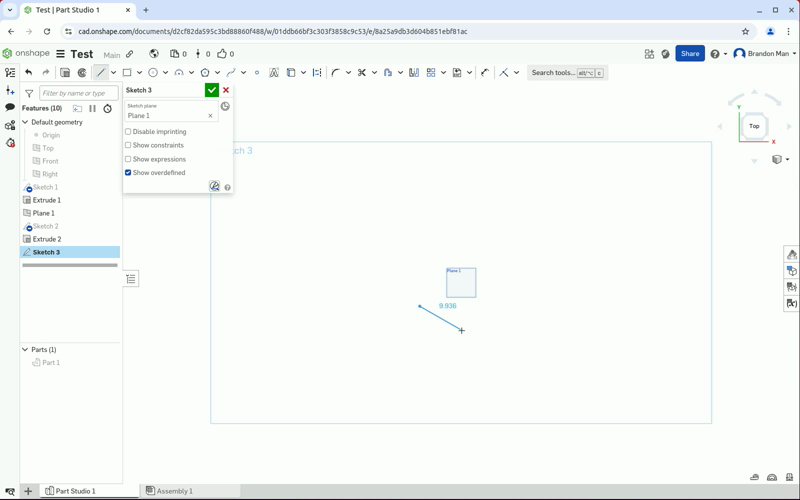
key_down(shift)
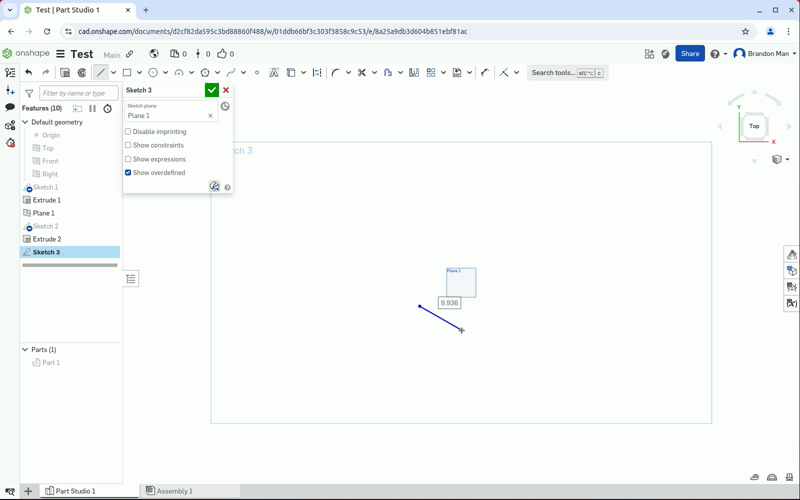
mouse_move(492, 330)
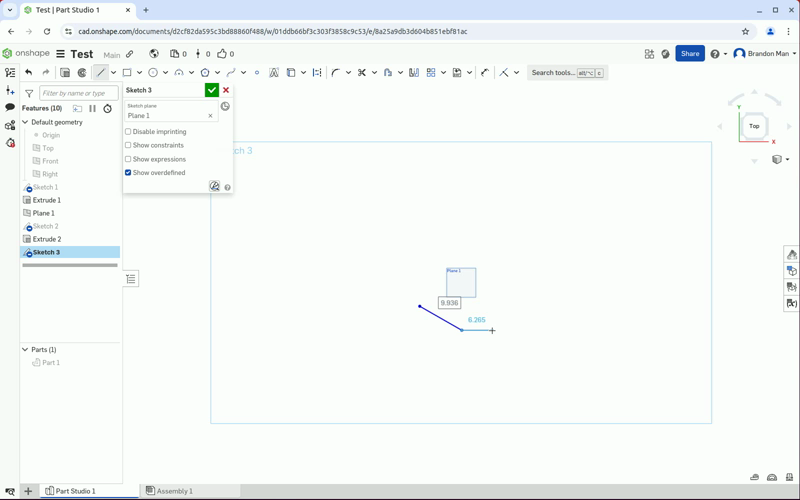
mouse_move(503, 306)
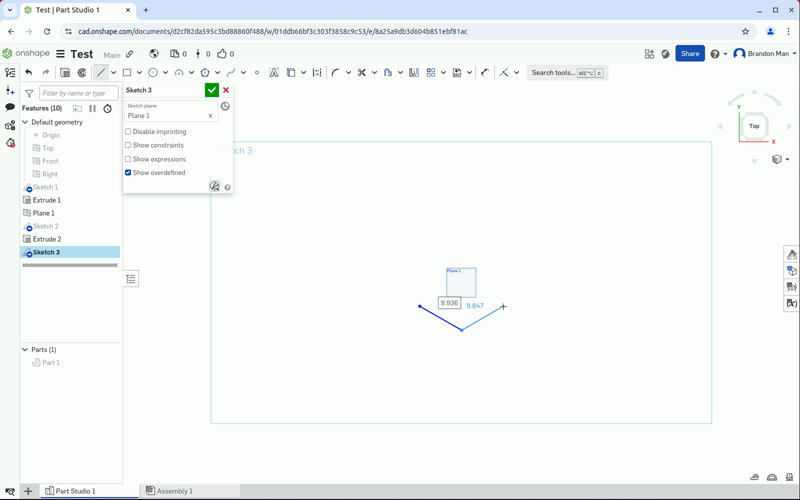
click(503, 306)
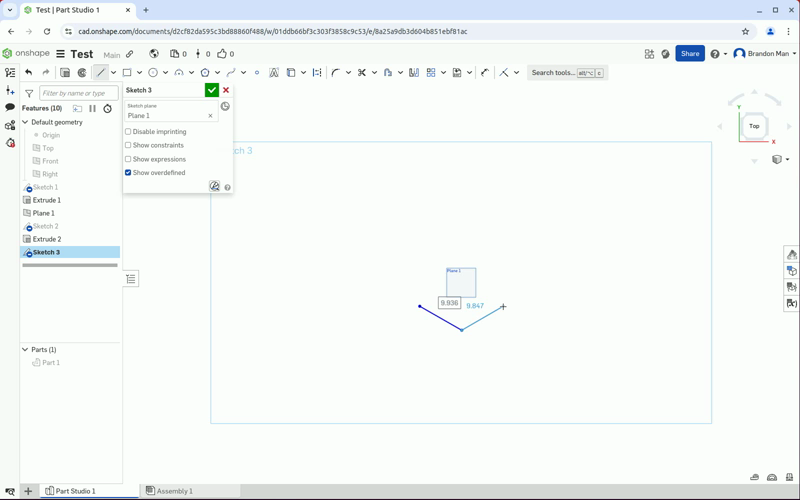
key_up(shift)
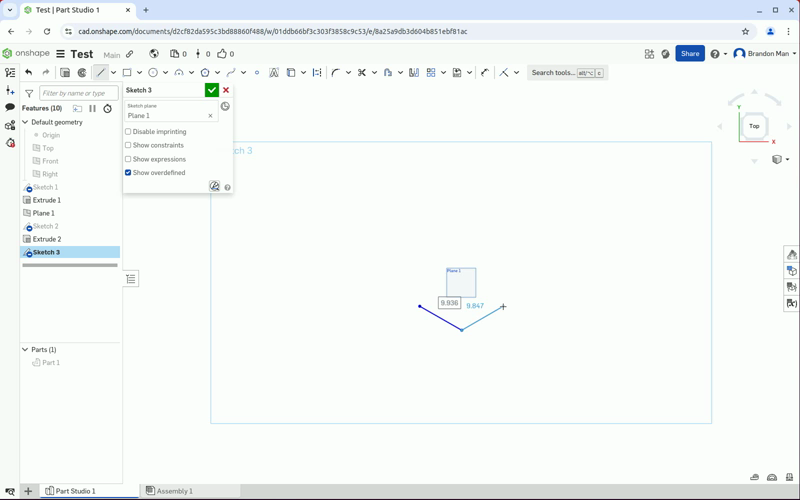
key_down(shift)
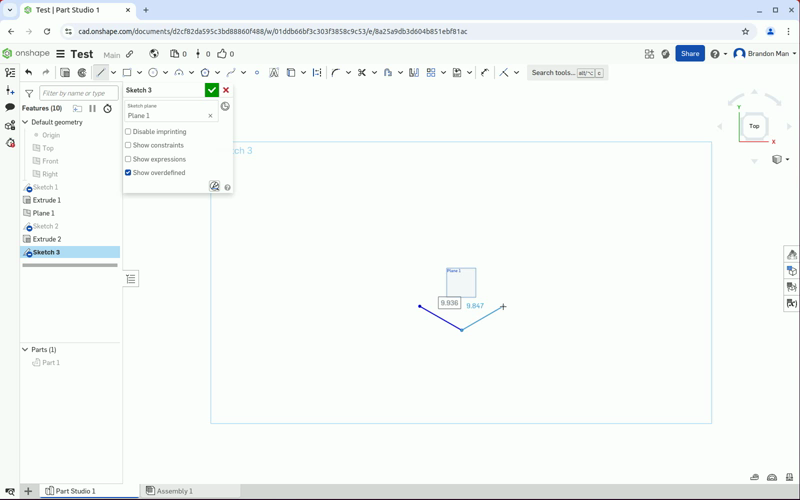
mouse_move(533, 306)
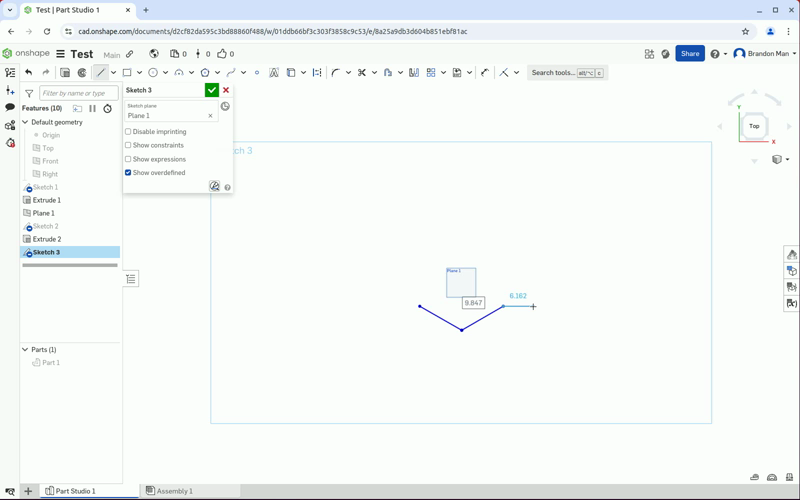
mouse_move(503, 258)
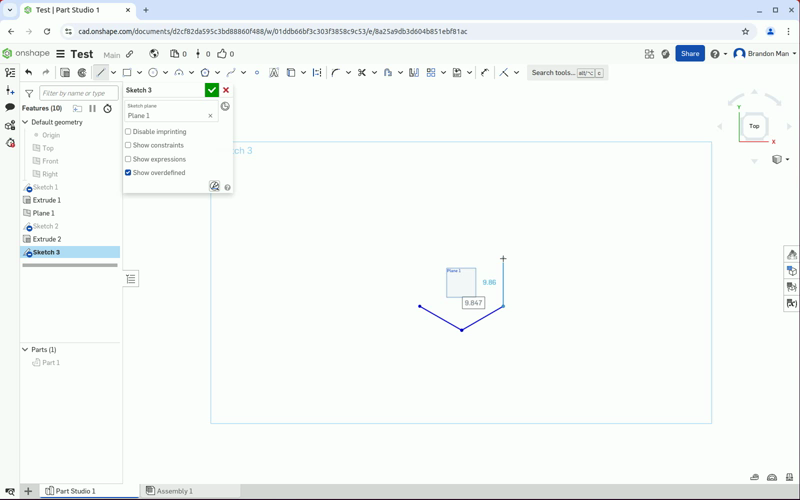
click(503, 258)
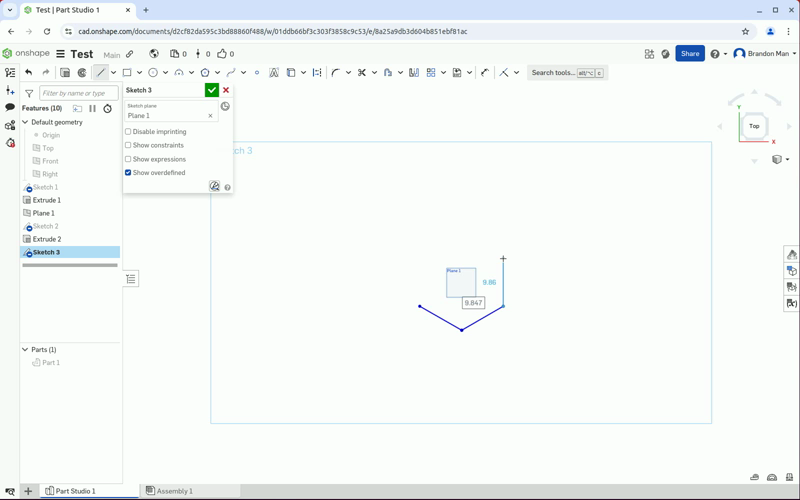
key_up(shift)
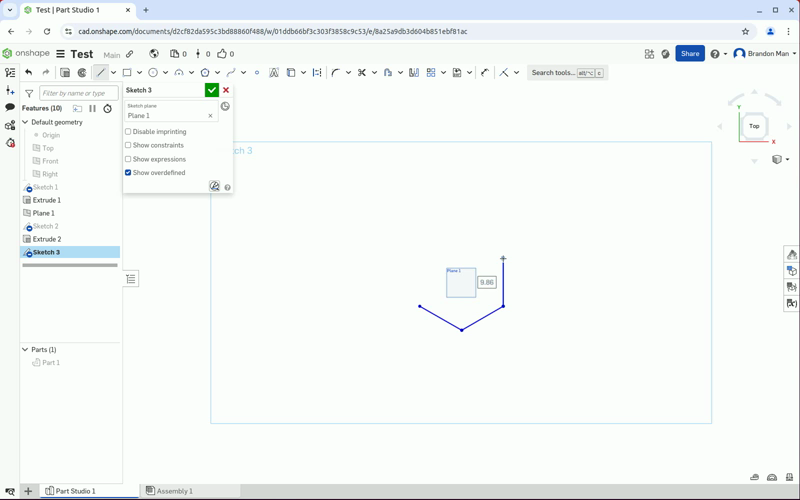
key_down(shift)
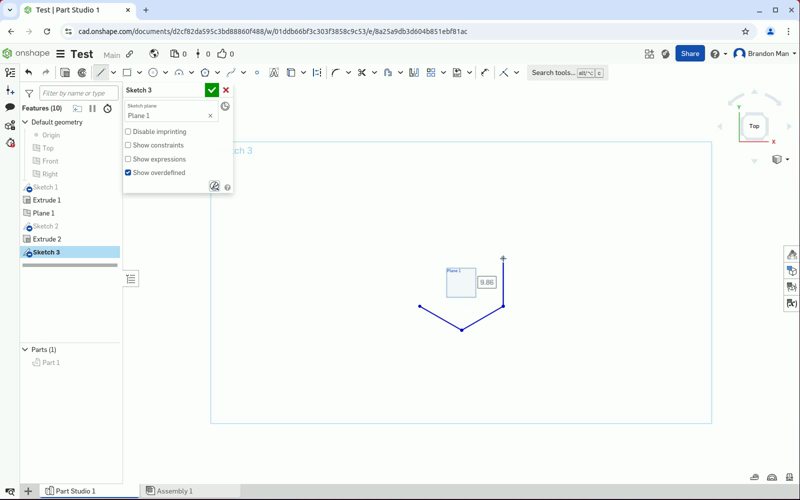
mouse_move(533, 258)
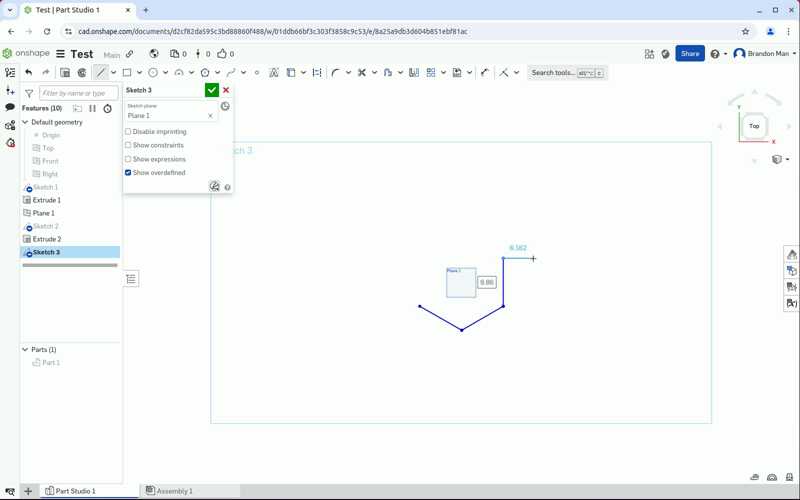
mouse_move(461, 234)
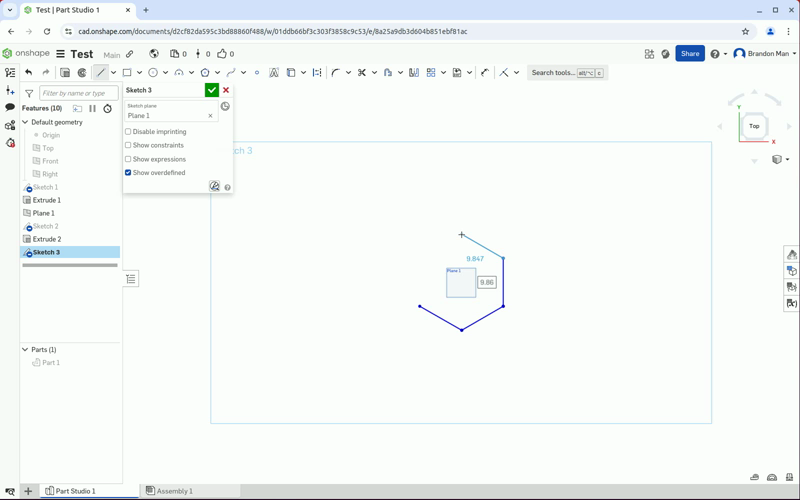
click(461, 234)
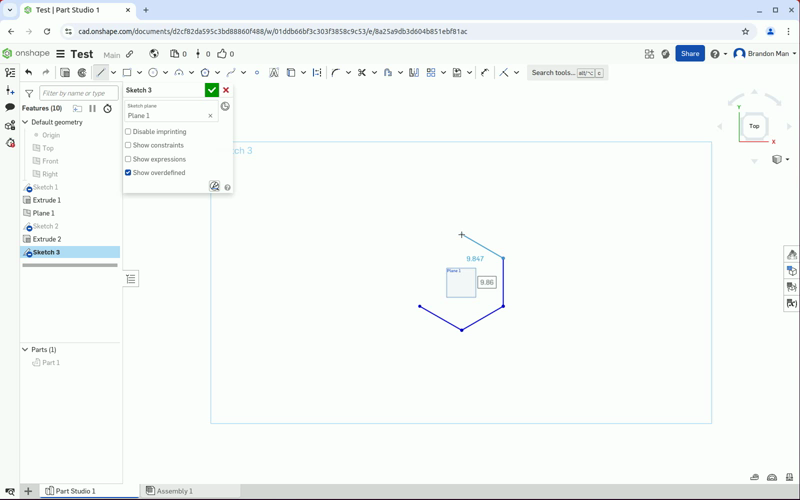
key_up(shift)
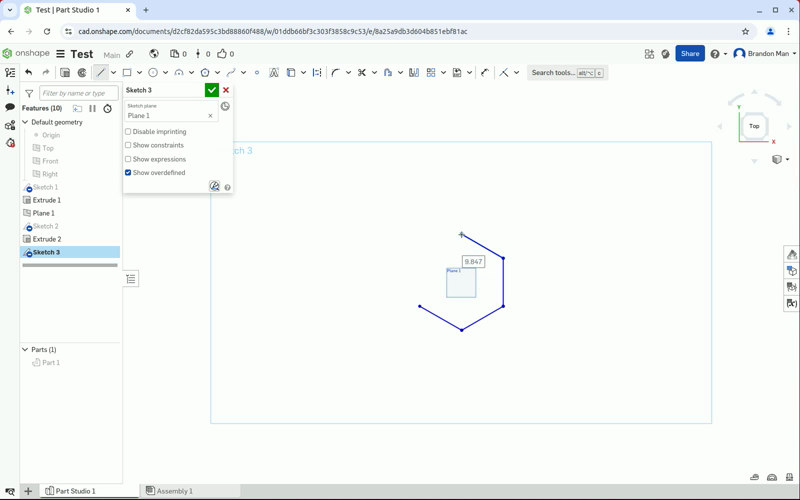
key_down(shift)
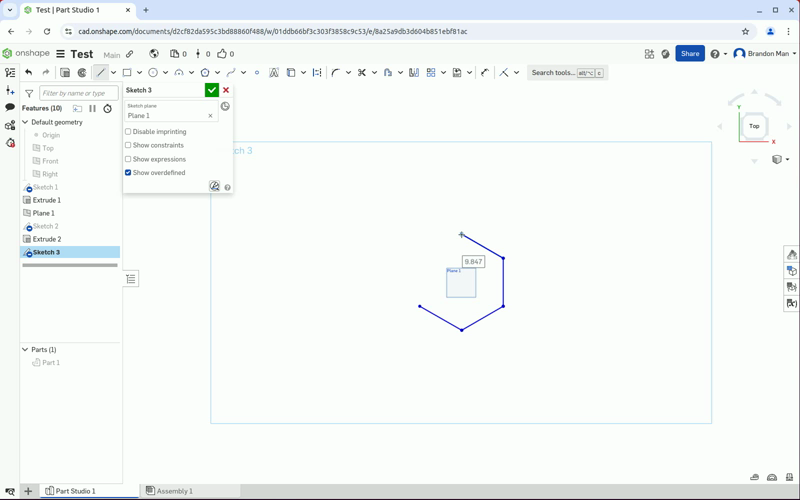
mouse_move(492, 234)
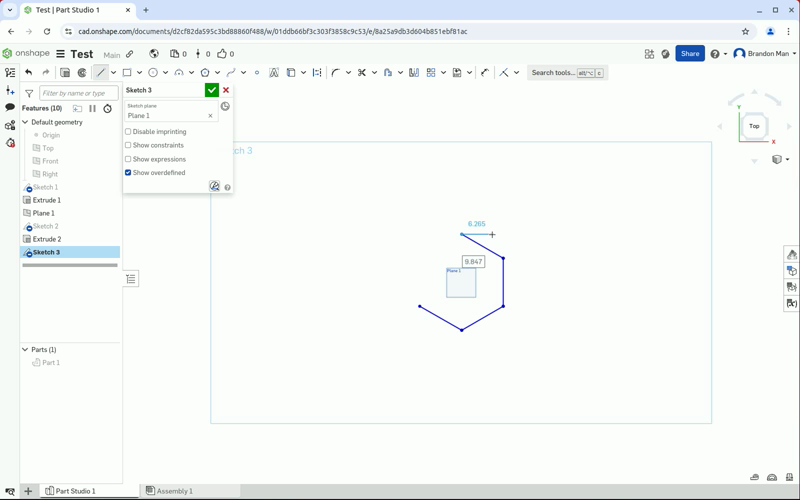
mouse_move(419, 258)
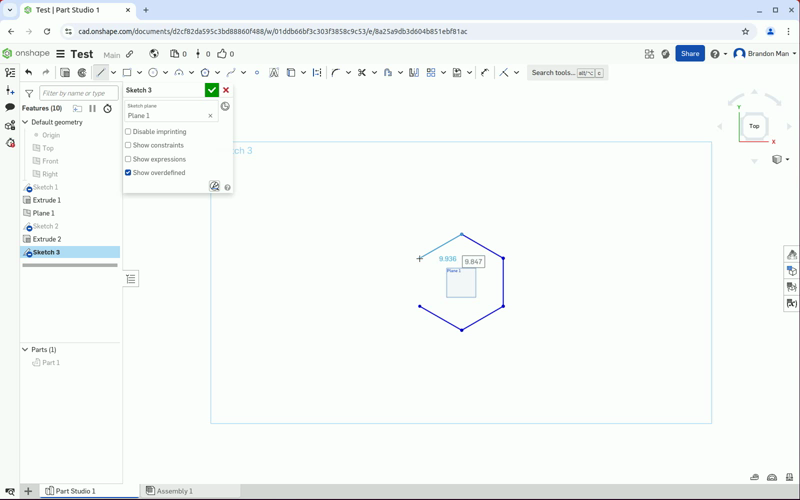
click(419, 258)
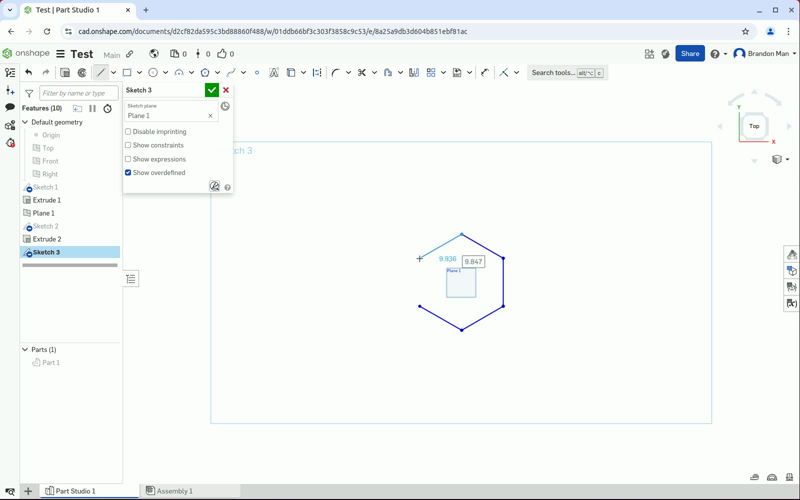
key_up(shift)
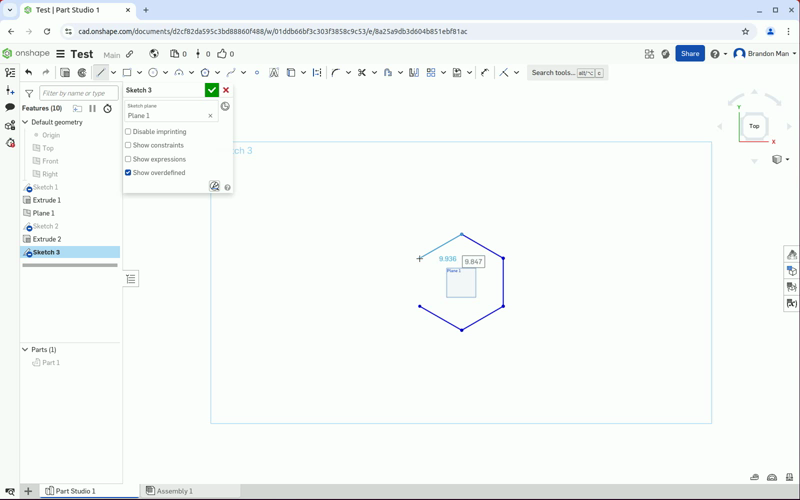
mouse_move(449, 258)
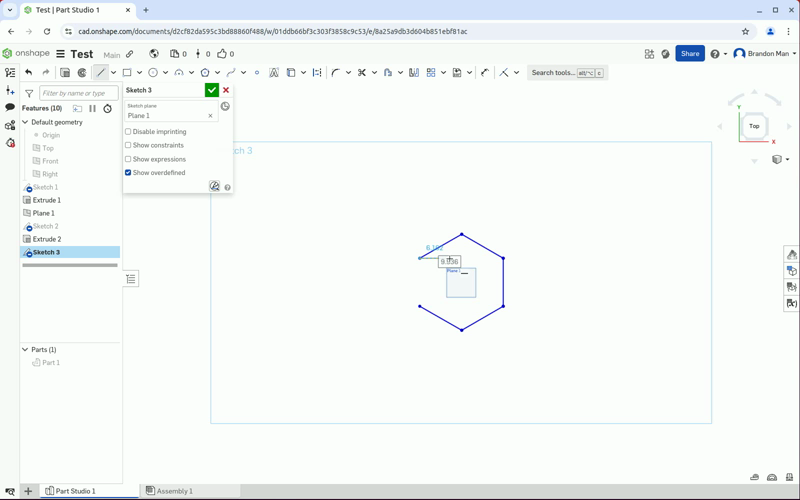
key_down(shift)
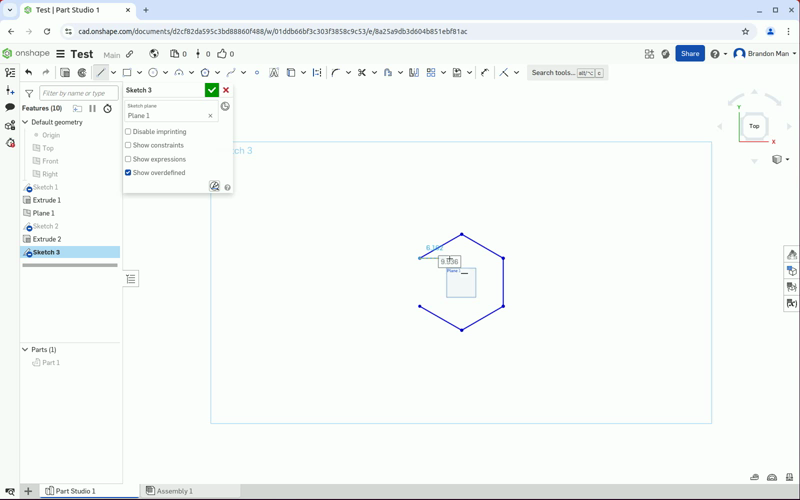
mouse_move(419, 306)
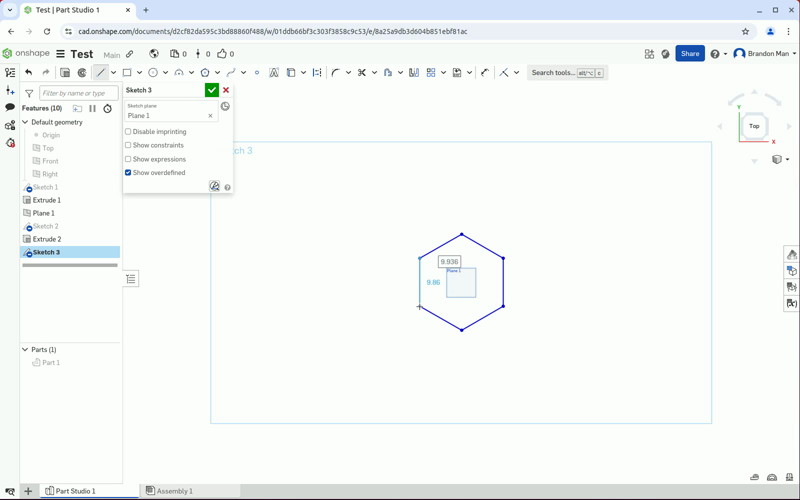
key_up(shift)
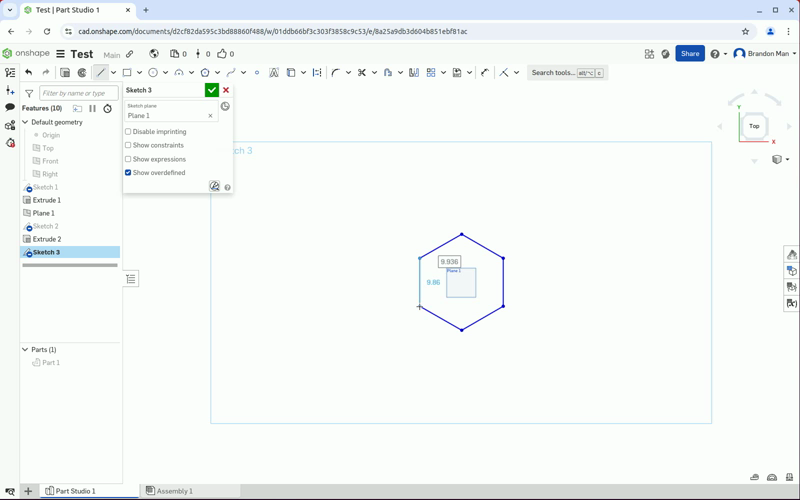
click(419, 306)
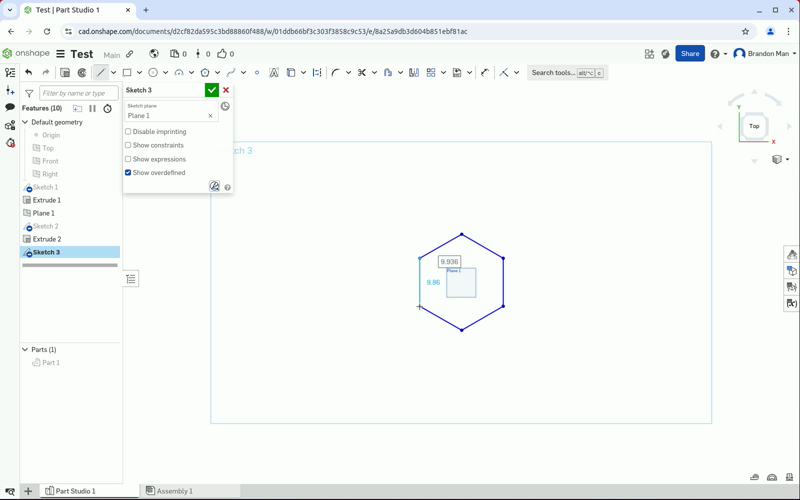
key(esc)
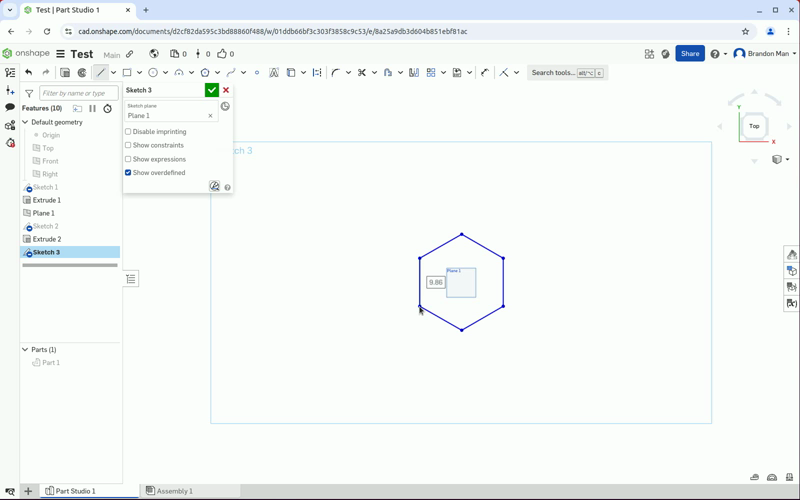
key(c)
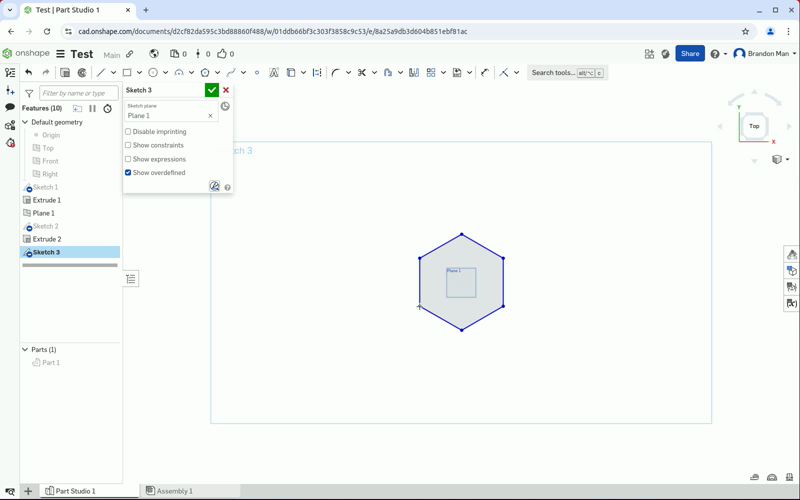
key_down(shift)
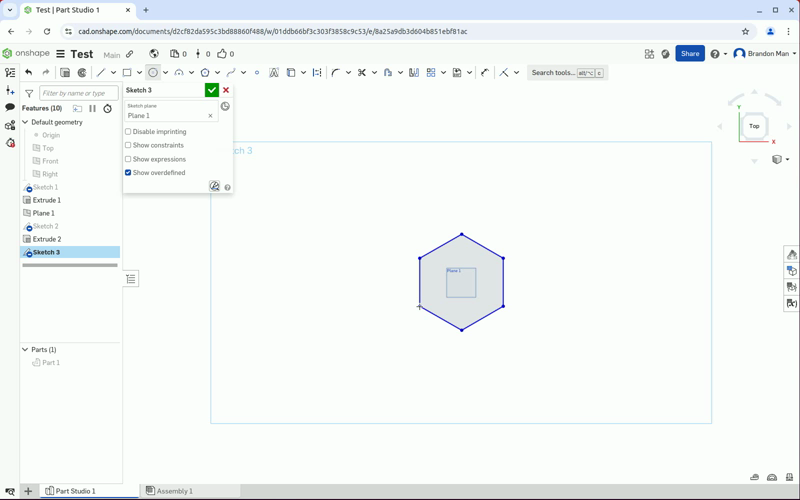
mouse_move(461, 282)
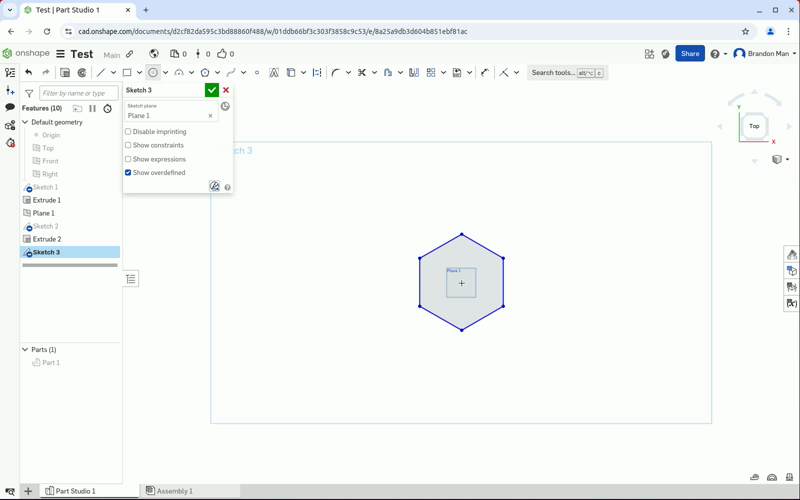
click(461, 282)
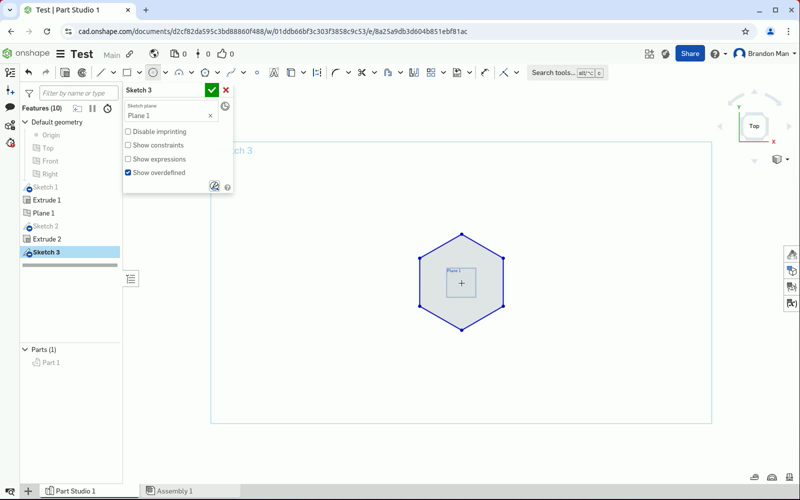
key_up(shift)
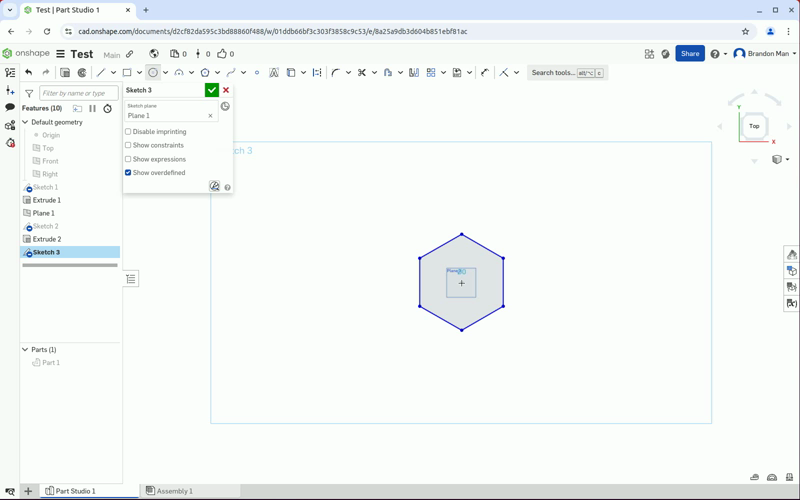
mouse_move(489, 282)
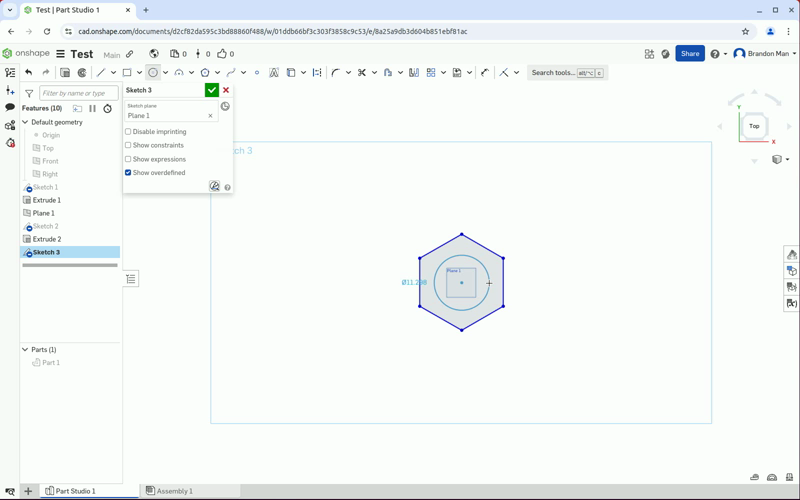
click(489, 282)
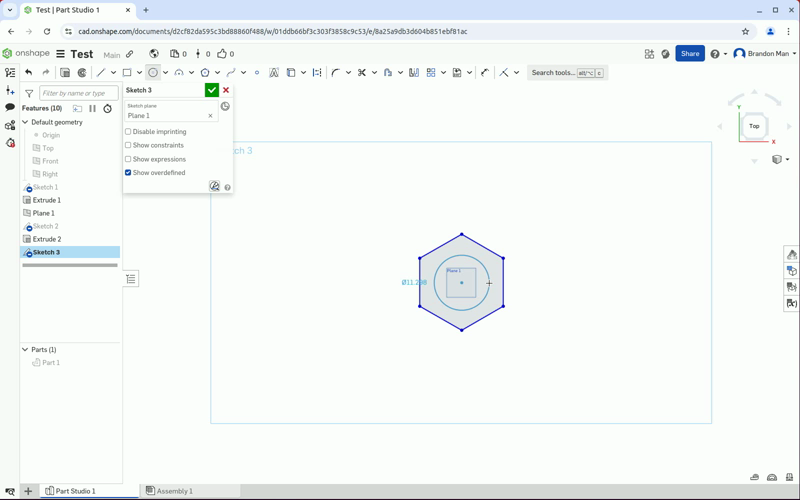
key(esc)
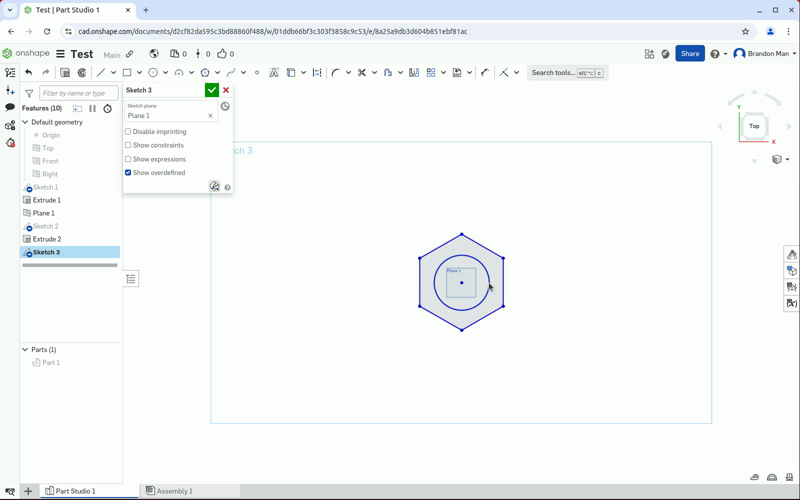
mouse_move(454, 243)
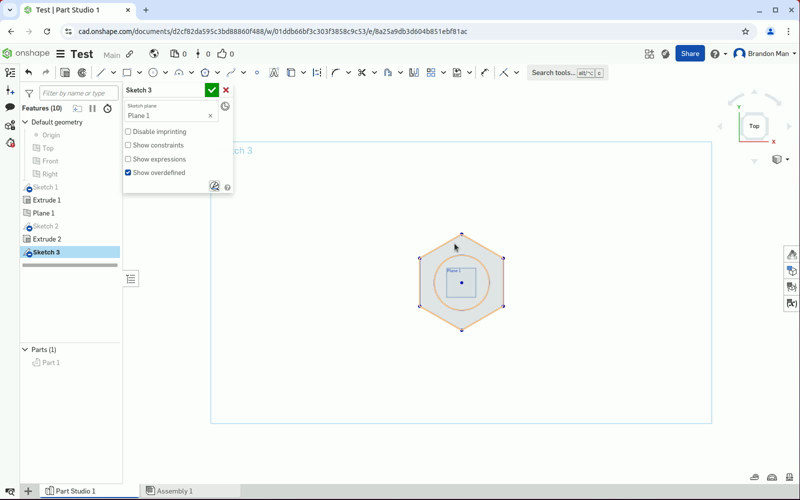
click(454, 243)
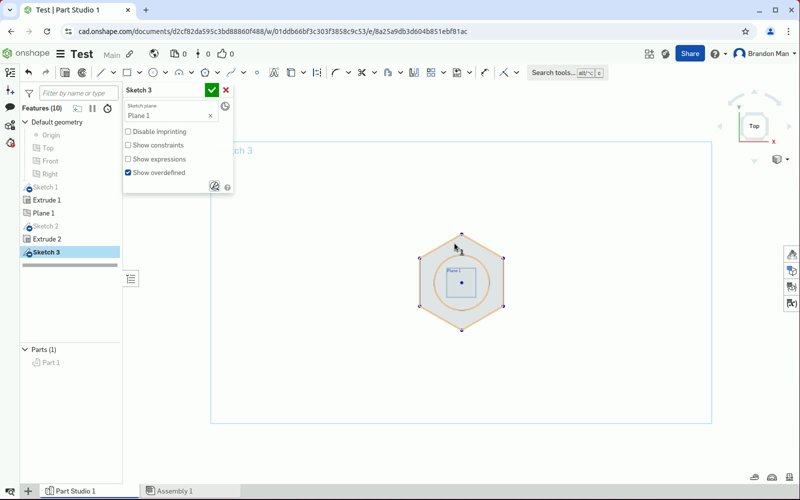
mouse_move(73, 352)
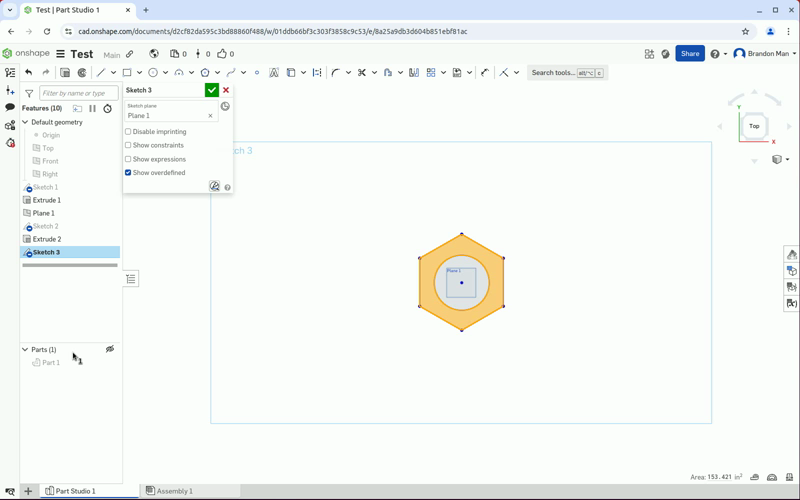
key(shift+y)
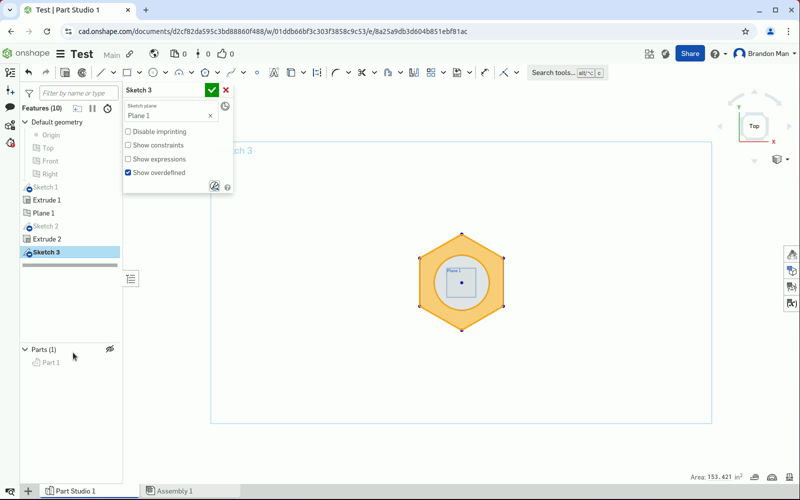
key(shift+e)
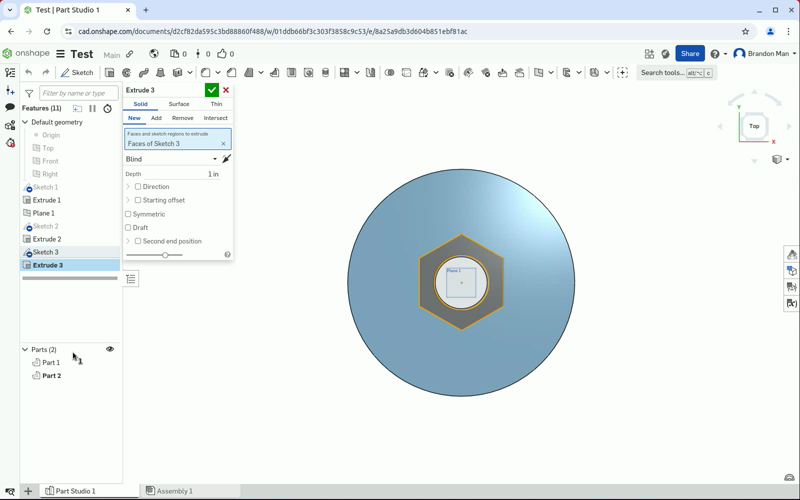
mouse_move(143, 106)
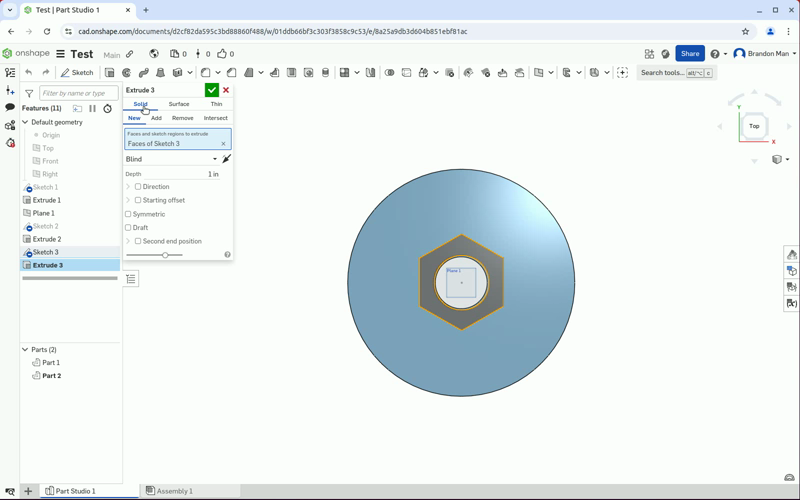
click(143, 106)
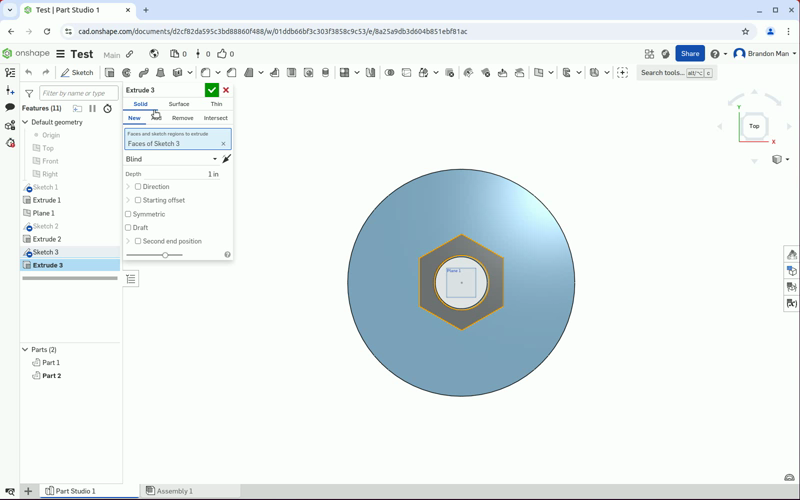
mouse_move(186, 120)
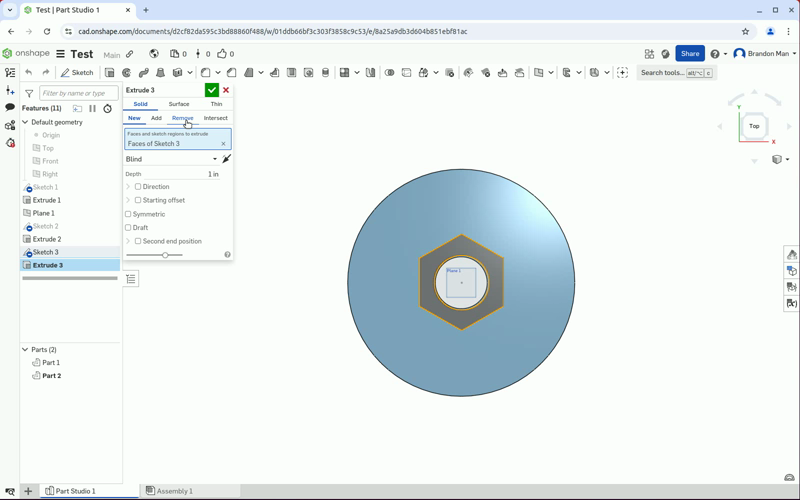
click(186, 120)
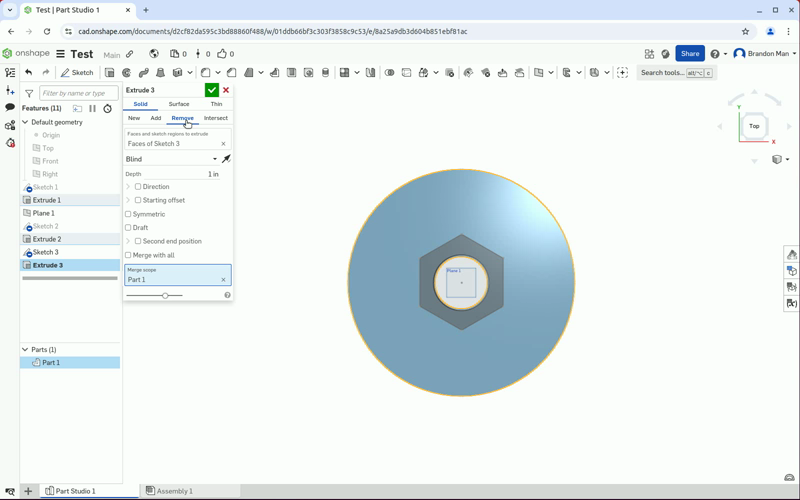
key(tab, 4)
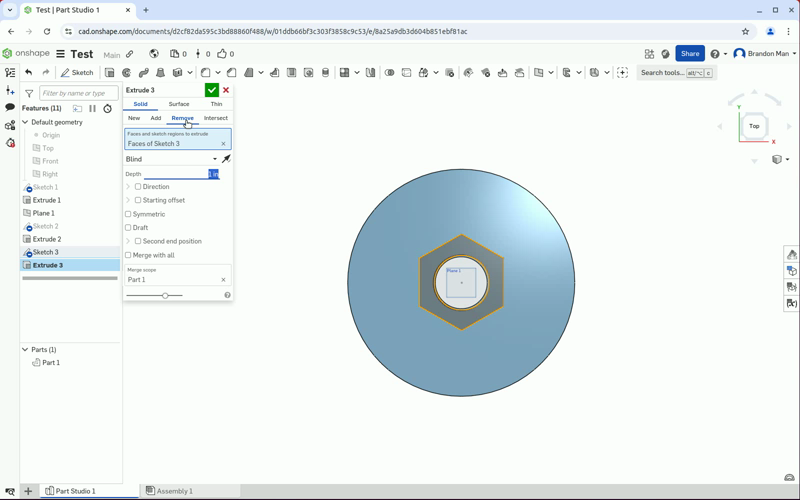
text(9.147)
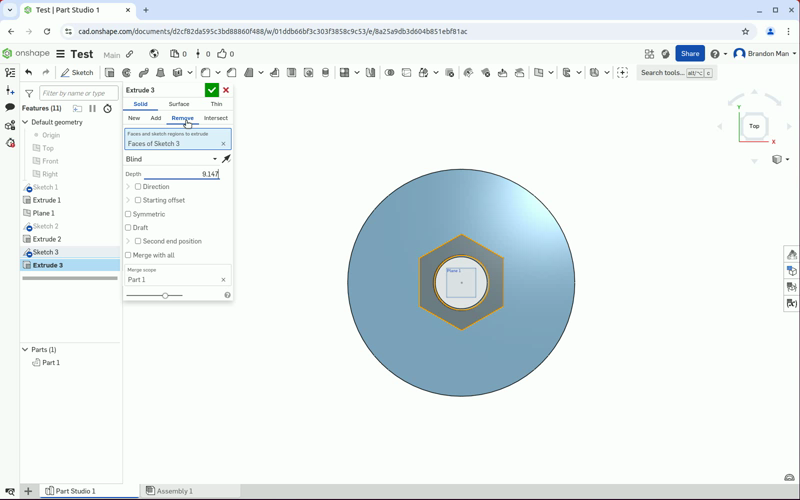
key(tab, 6)
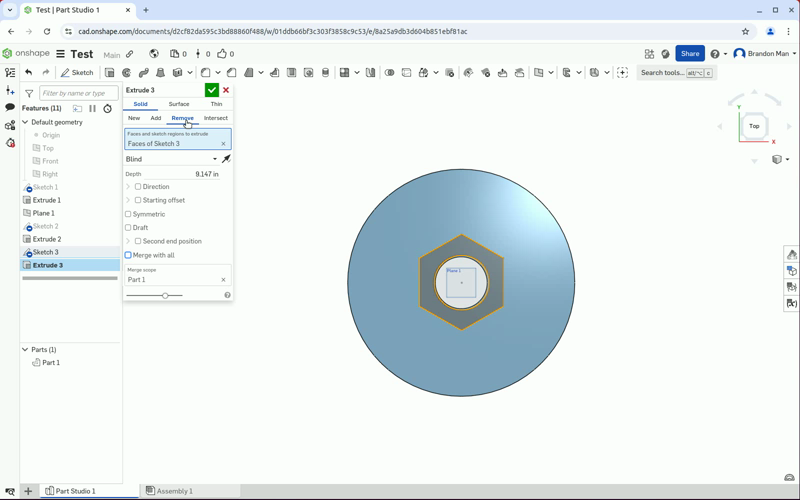
key(space)
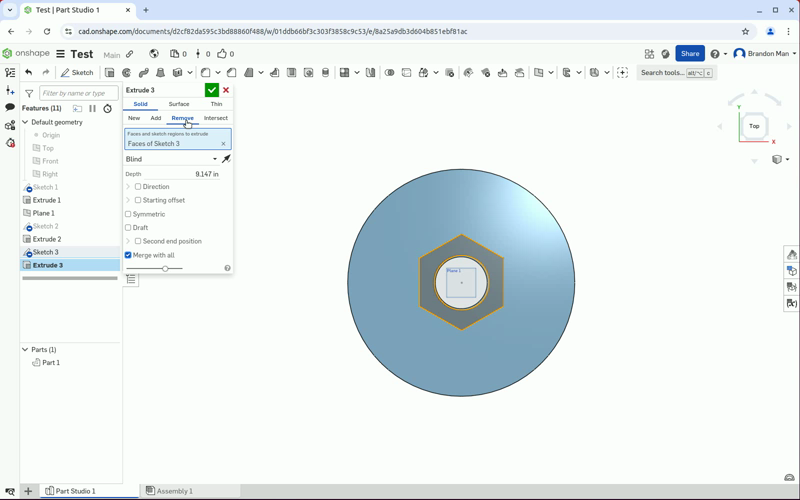
key(enter)
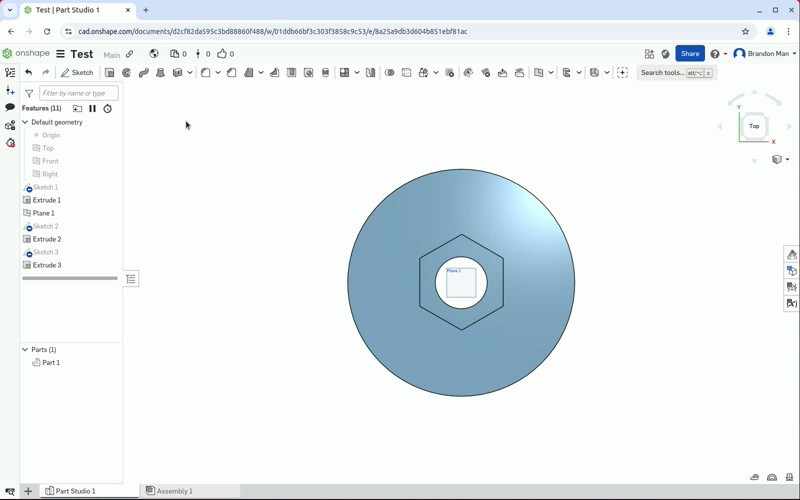
key(shift+h)
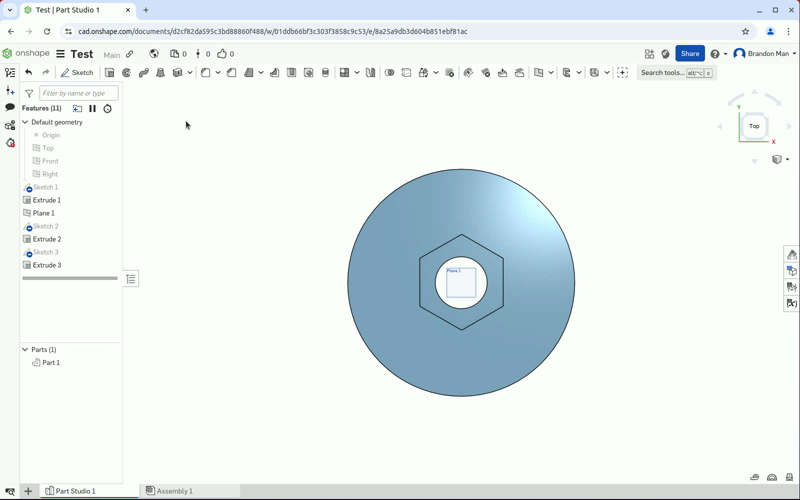
key(shift+h)
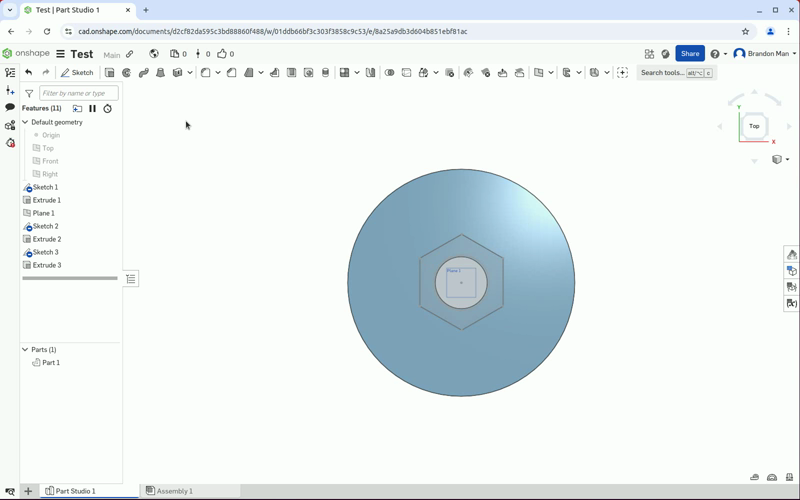
key(shift+7)
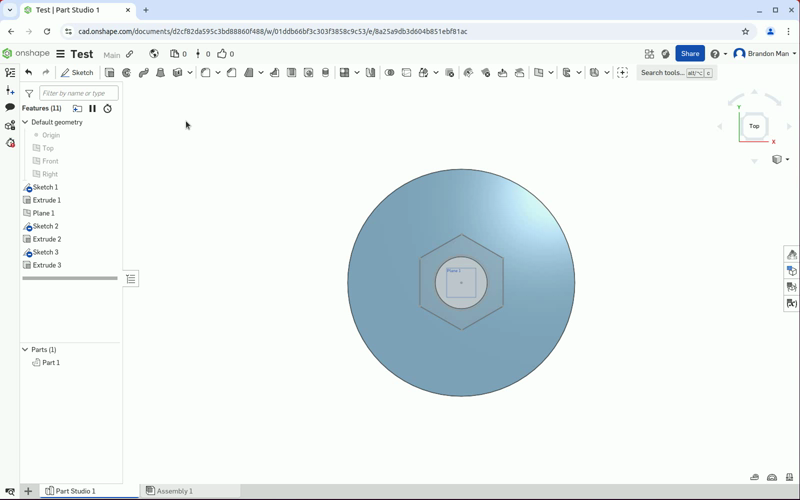
key(up, 3)
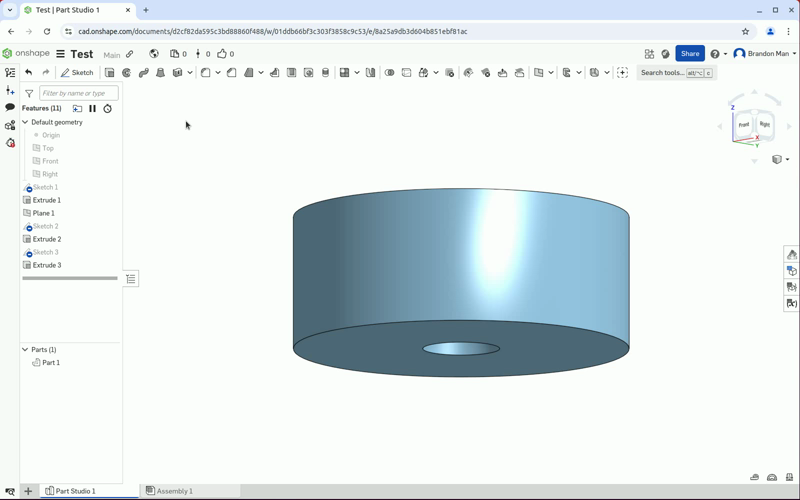
key(left, 3)
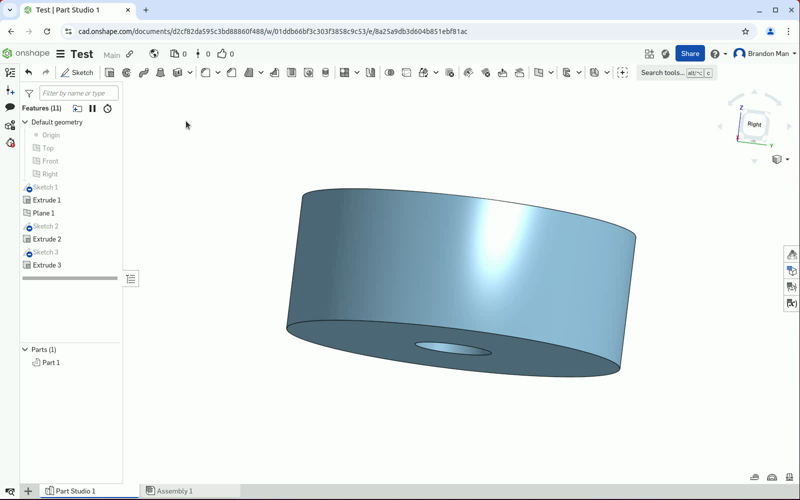
key(right, 3)
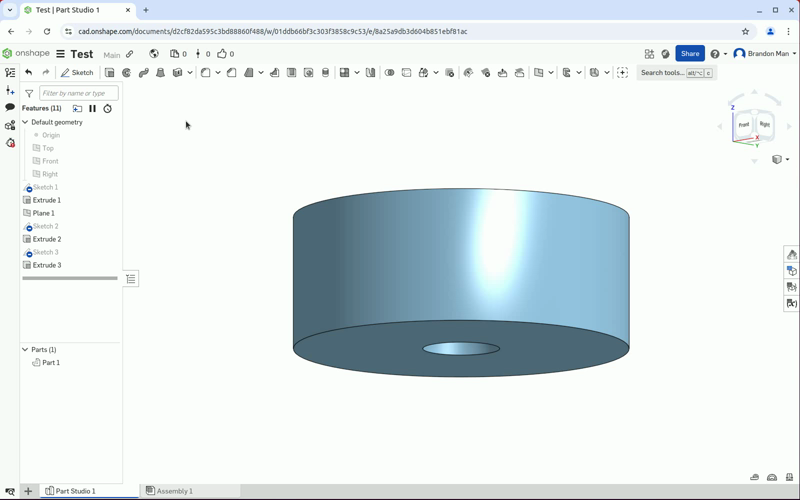
key(down, 3)
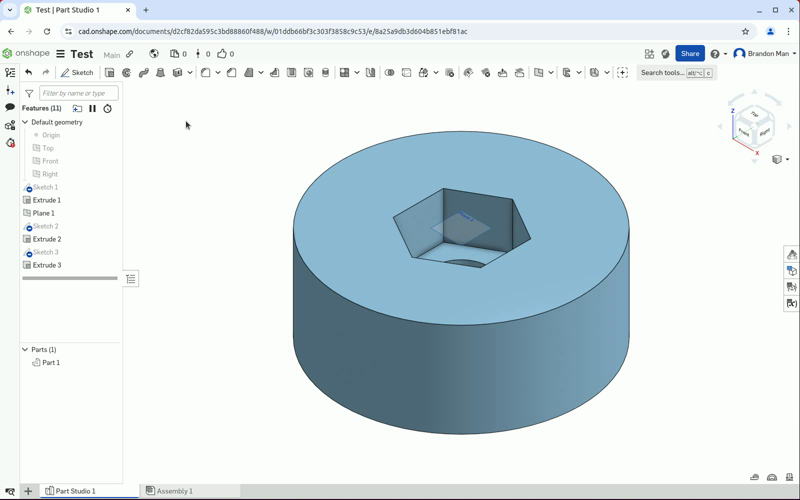
mouse_move(73, 189)
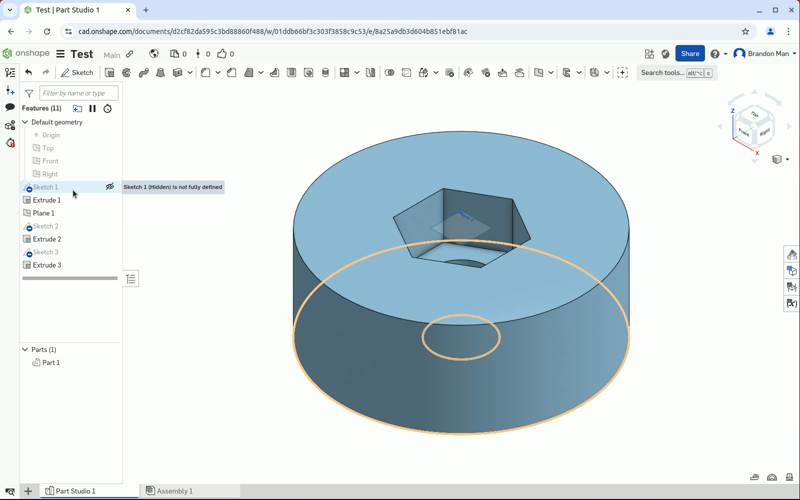
click(73, 189)